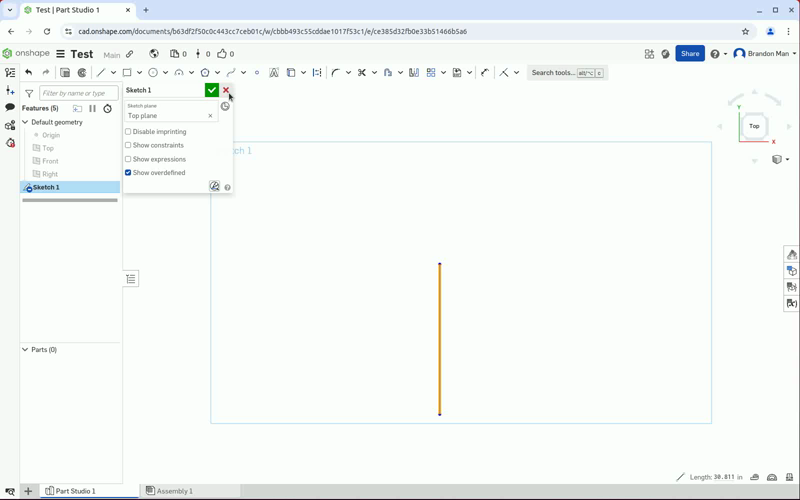
key(shift+h)
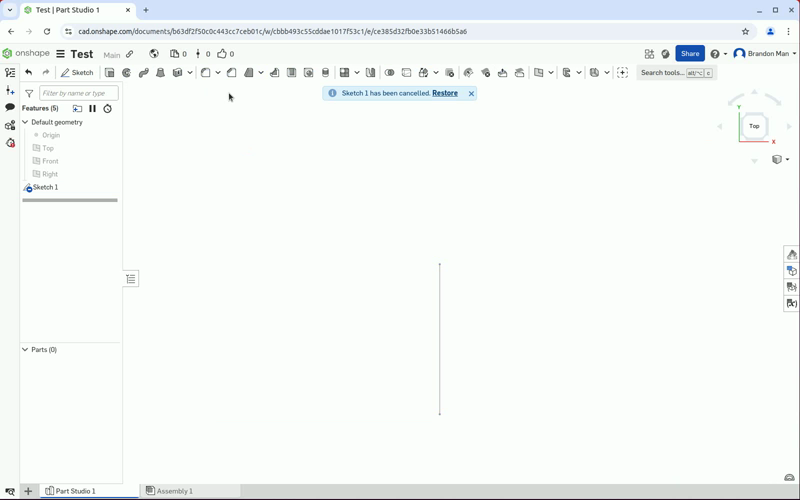
key(shift+s)
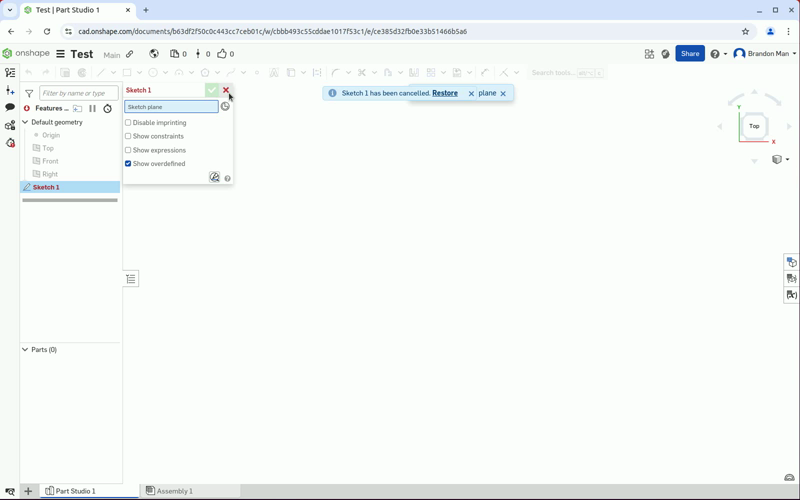
mouse_move(73, 150)
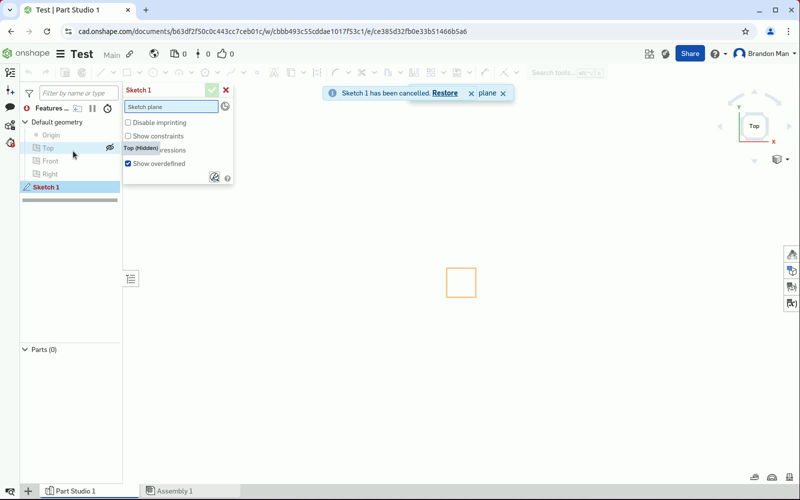
click(73, 150)
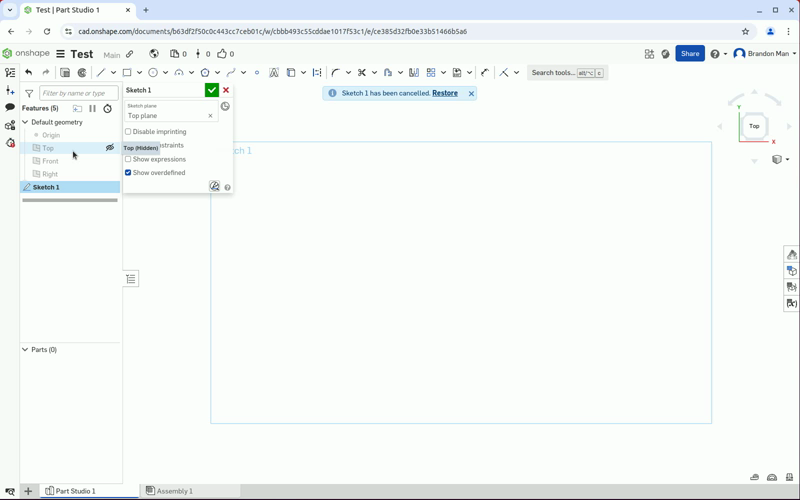
mouse_move(73, 352)
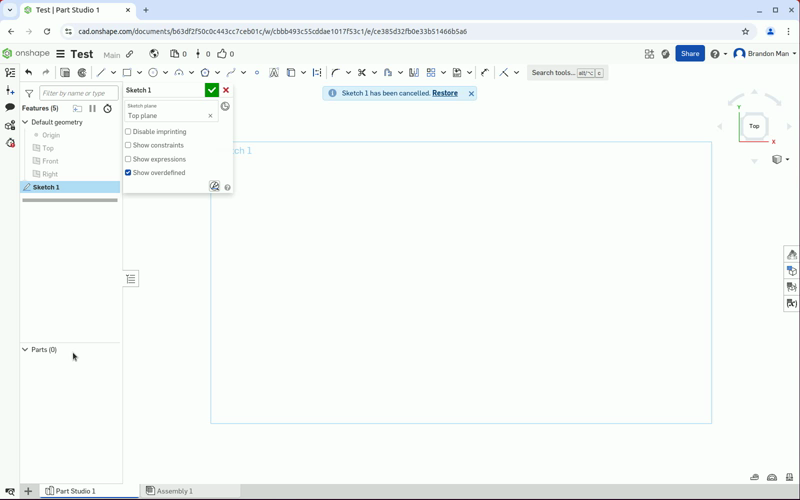
key(y)
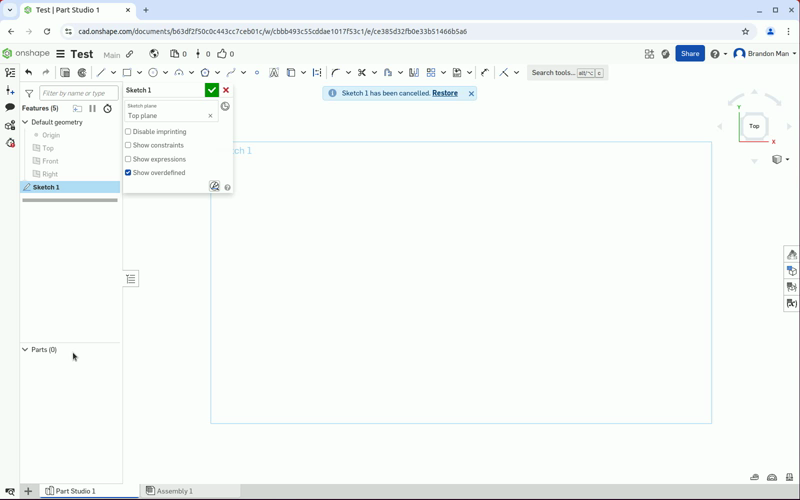
key(l)
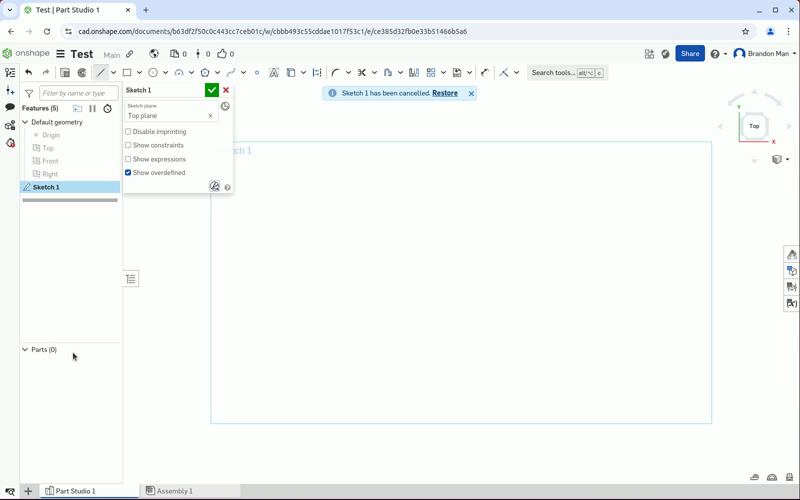
key_down(shift)
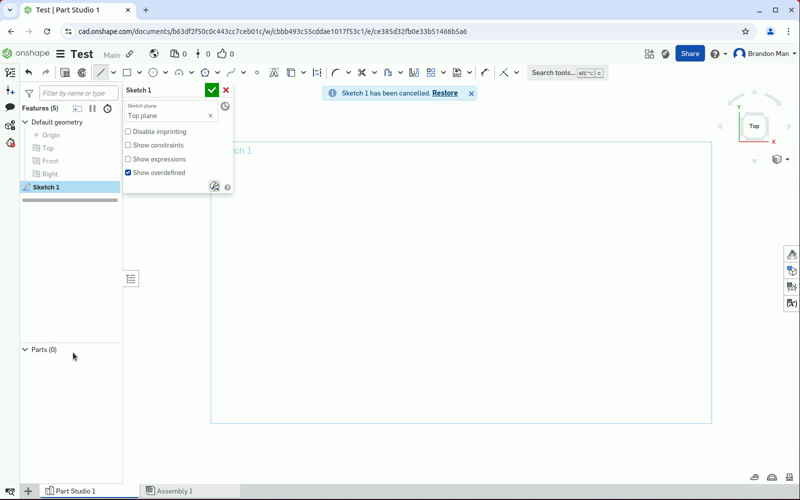
mouse_move(460, 282)
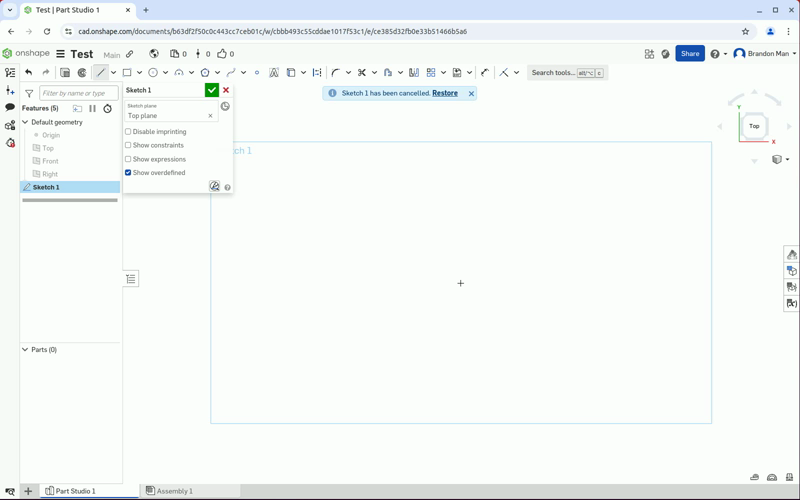
click(460, 282)
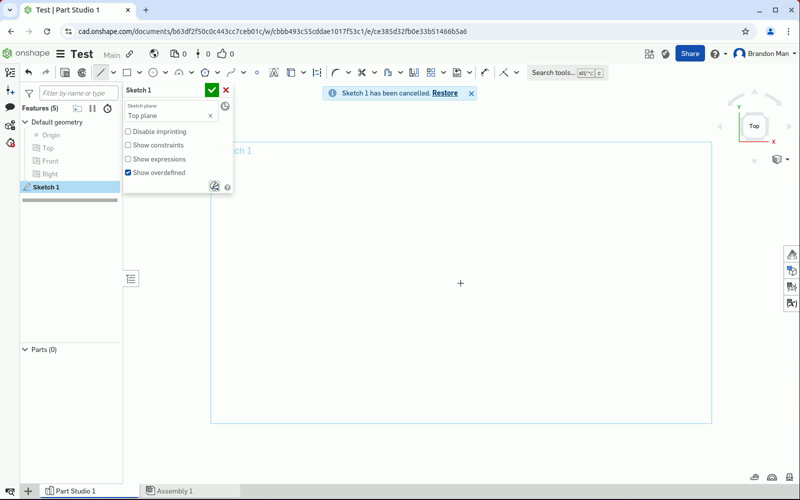
key_up(shift)
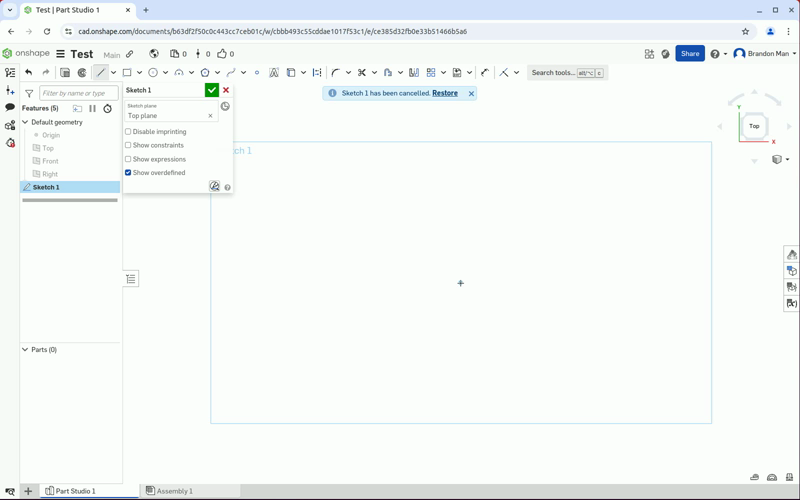
key_down(shift)
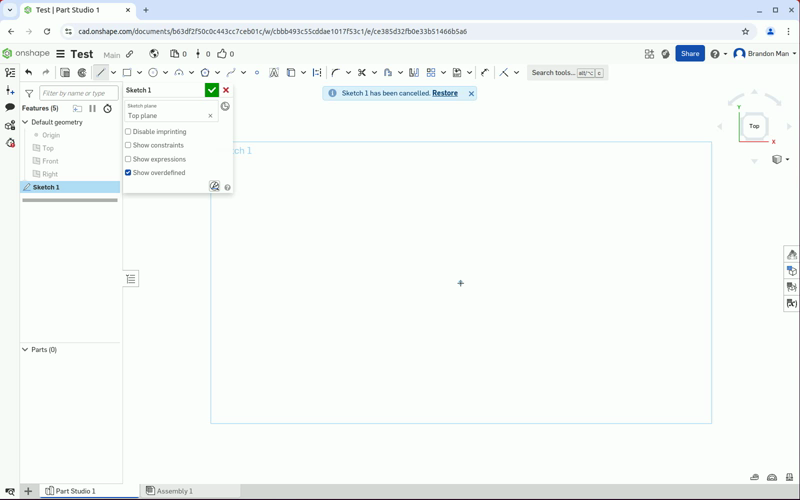
mouse_move(573, 282)
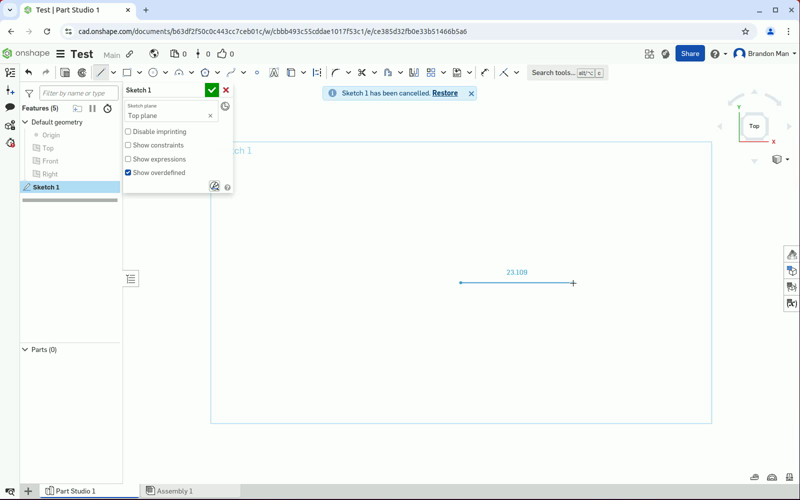
click(573, 282)
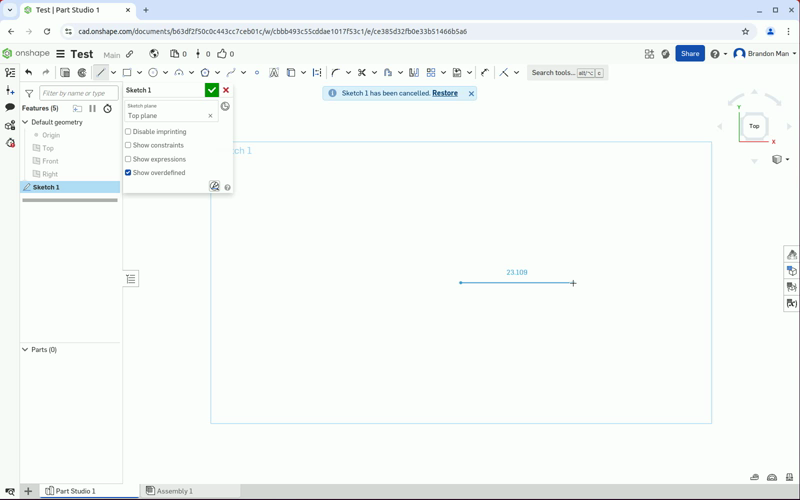
key_up(shift)
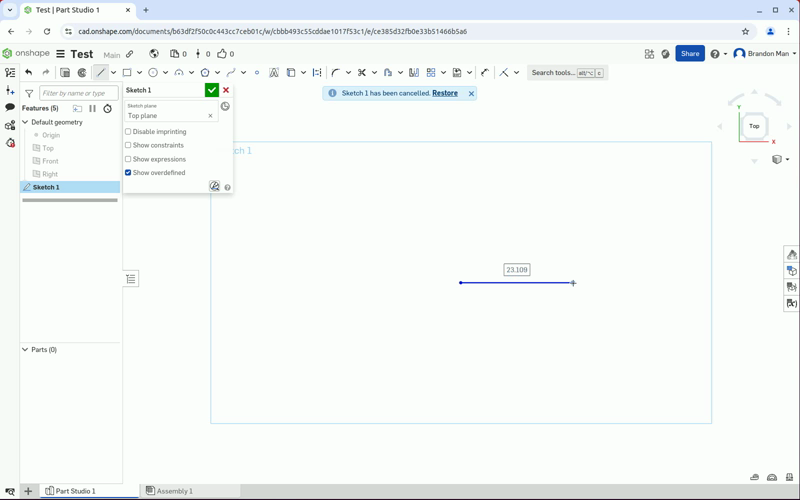
key_down(shift)
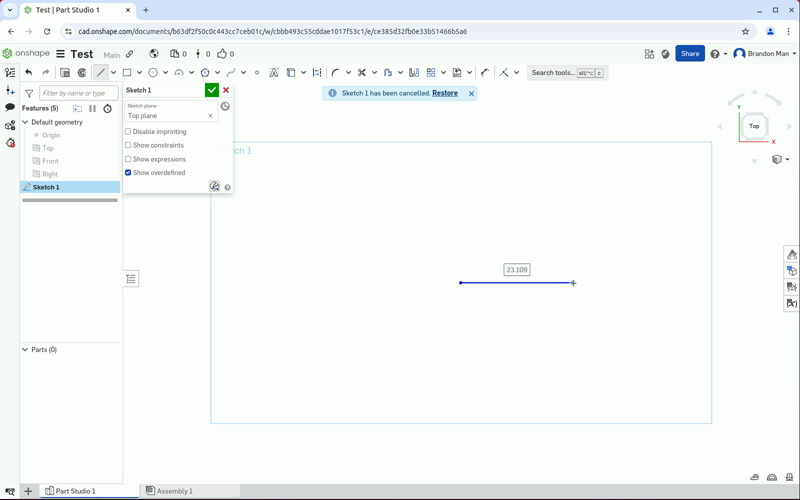
mouse_move(573, 170)
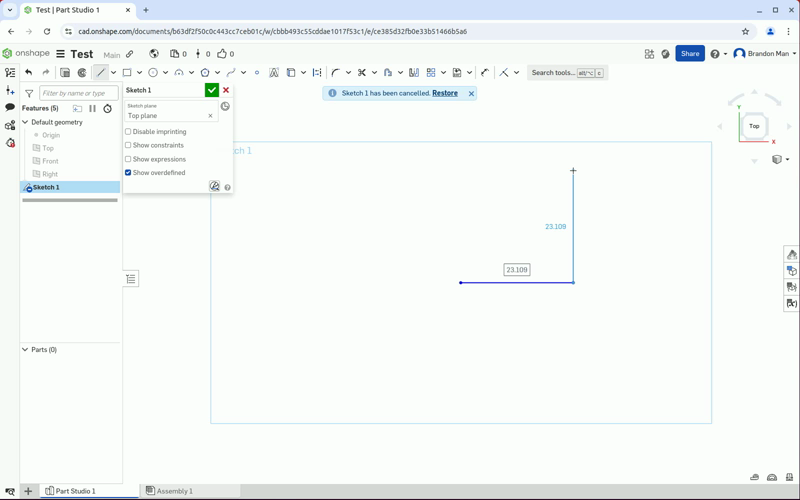
click(573, 170)
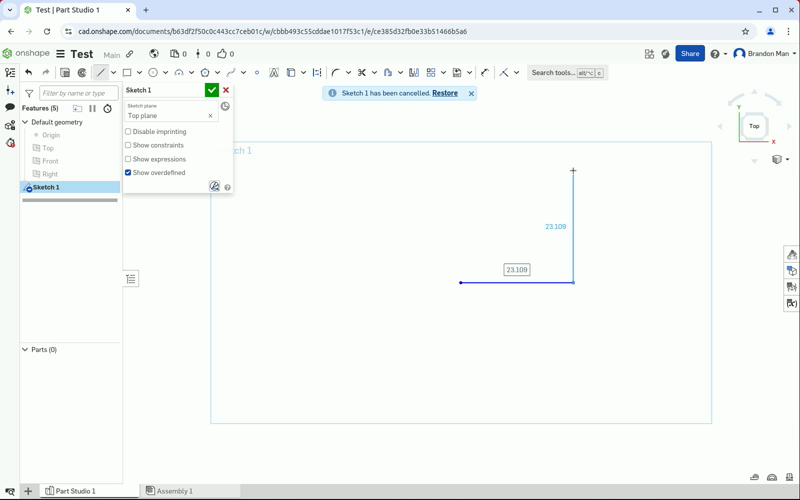
key_up(shift)
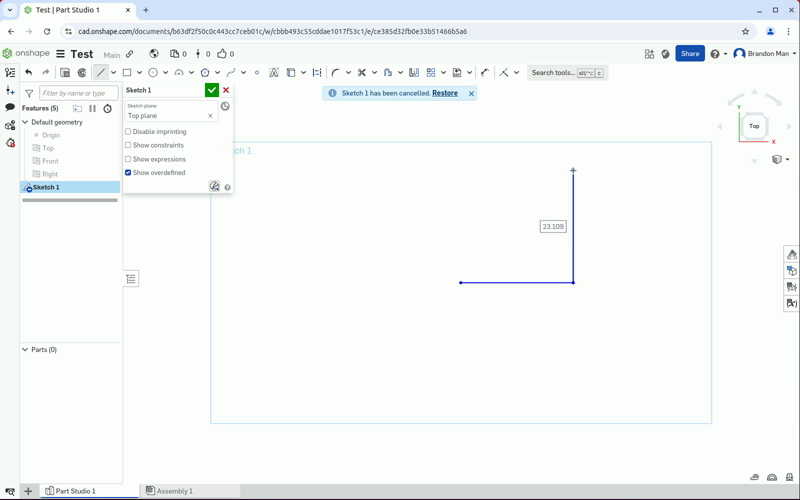
key_down(shift)
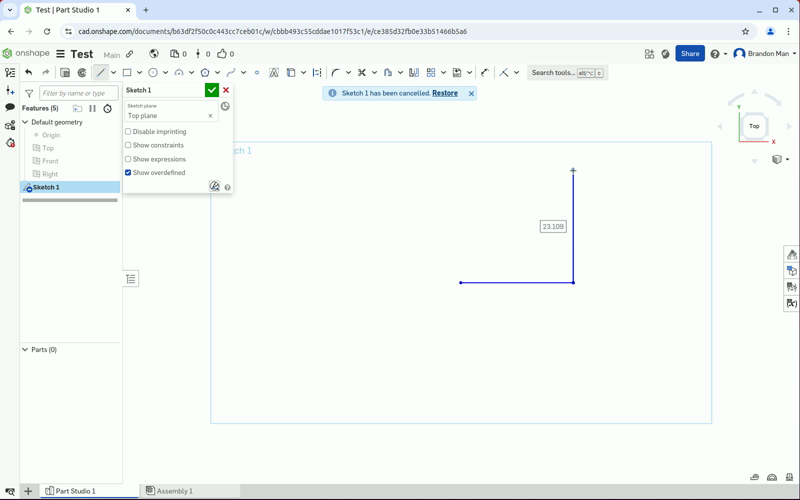
mouse_move(460, 170)
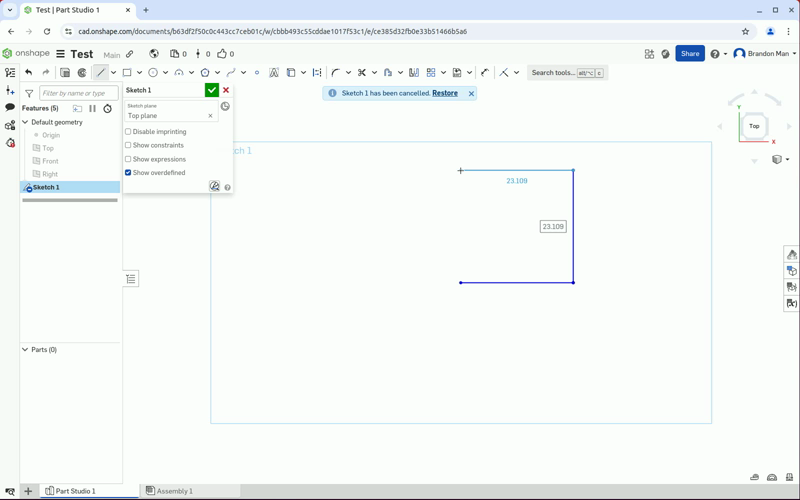
click(460, 170)
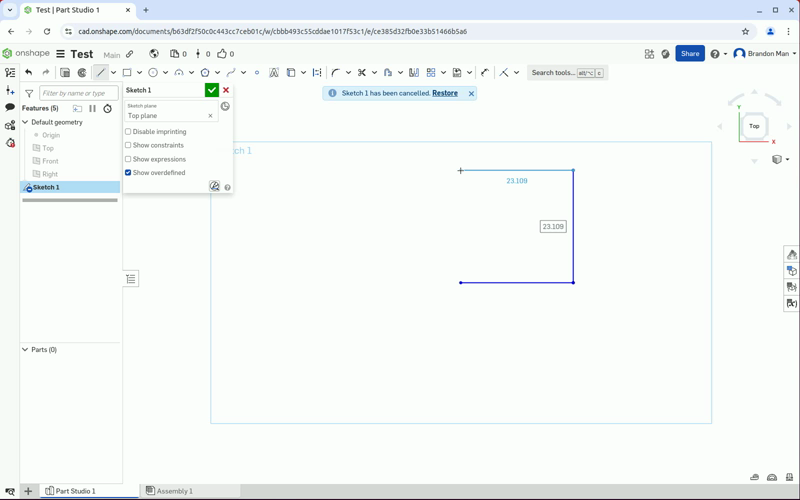
key_up(shift)
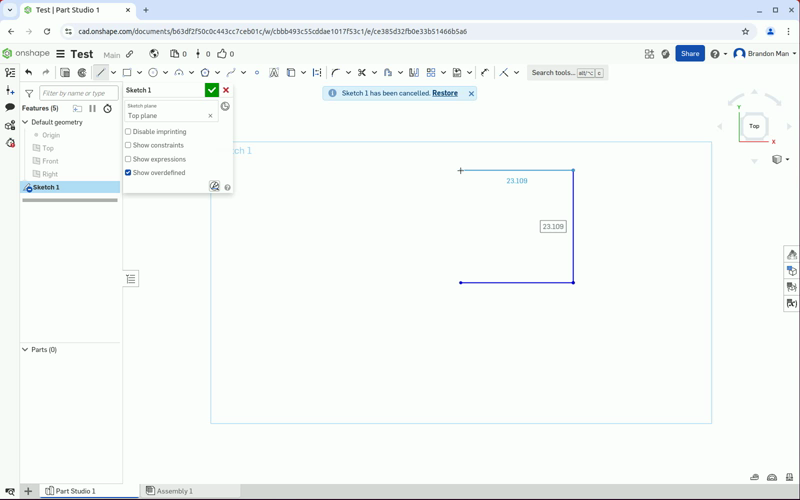
key_down(shift)
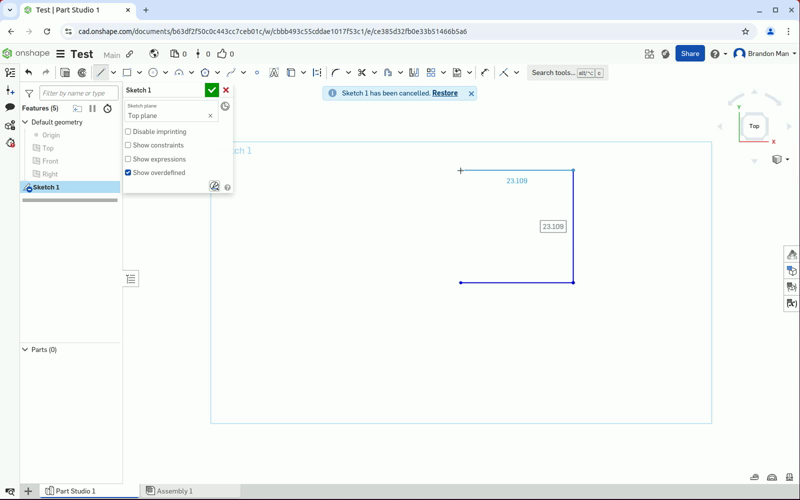
mouse_move(460, 282)
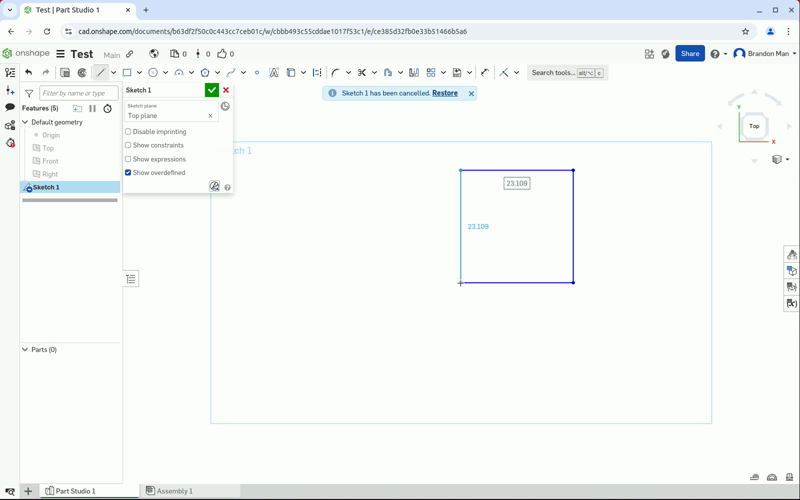
key_up(shift)
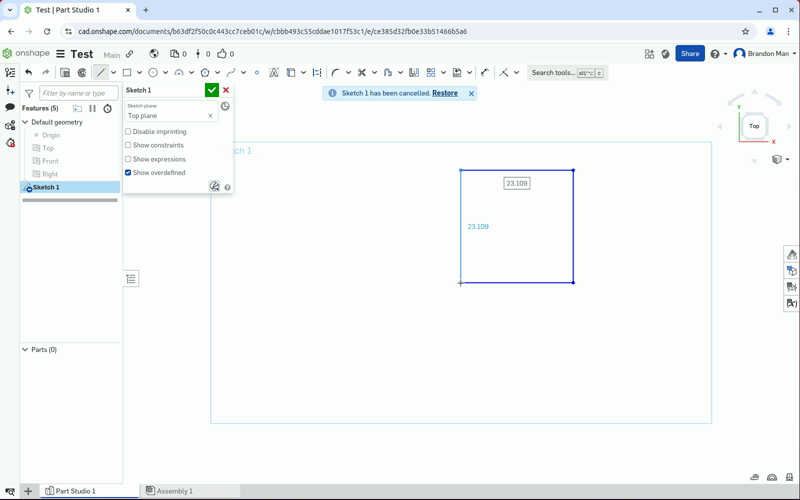
click(460, 282)
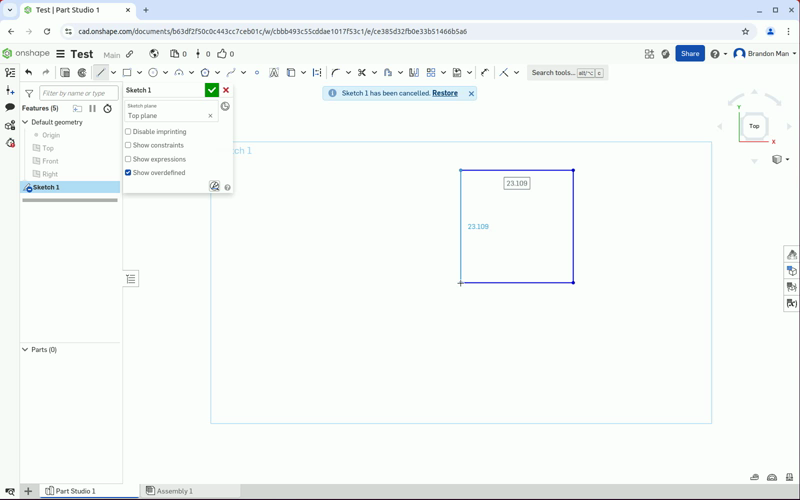
key(esc)
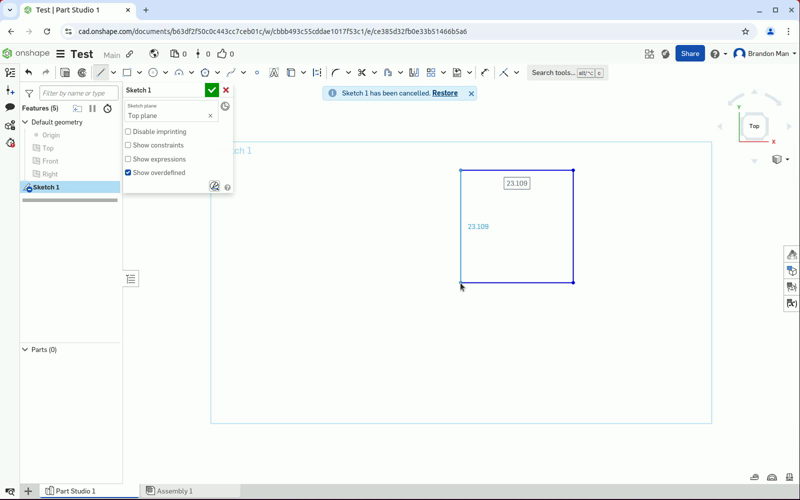
mouse_move(491, 235)
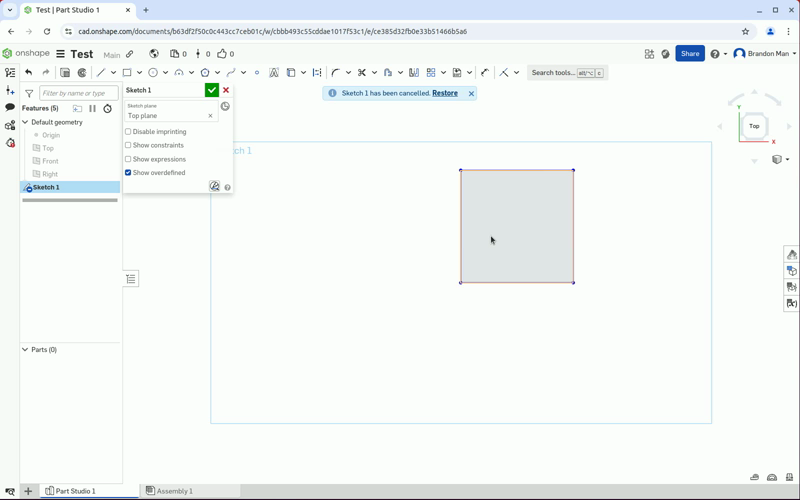
click(491, 235)
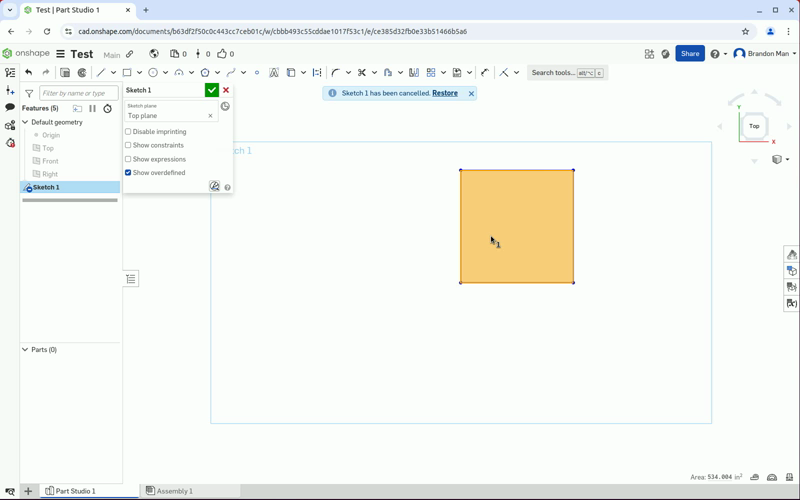
mouse_move(73, 352)
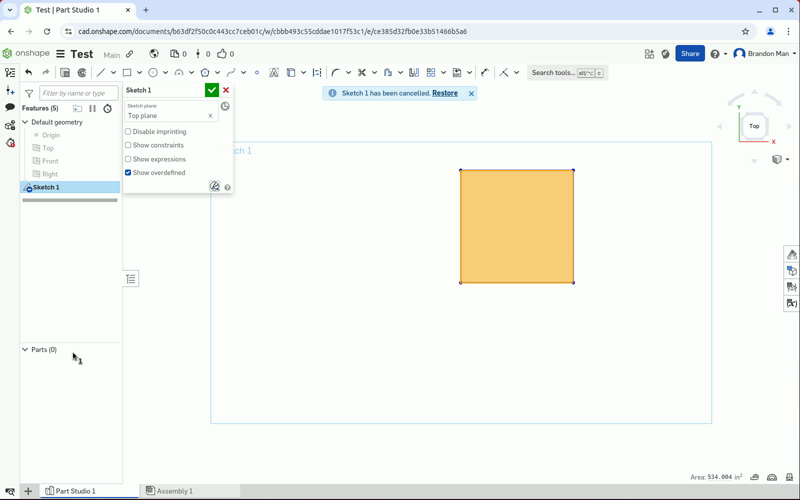
key(shift+y)
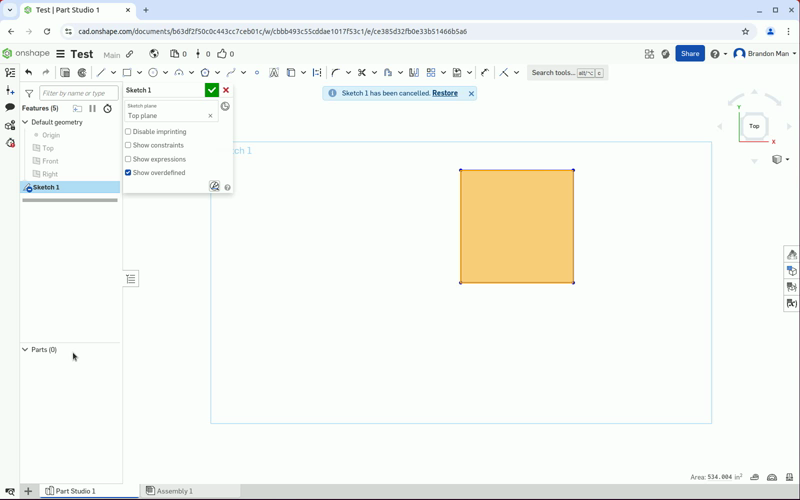
key(shift+e)
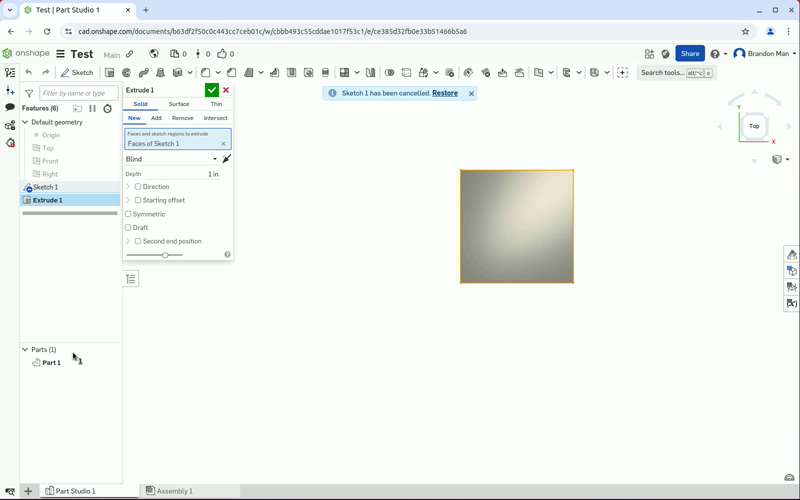
mouse_move(143, 106)
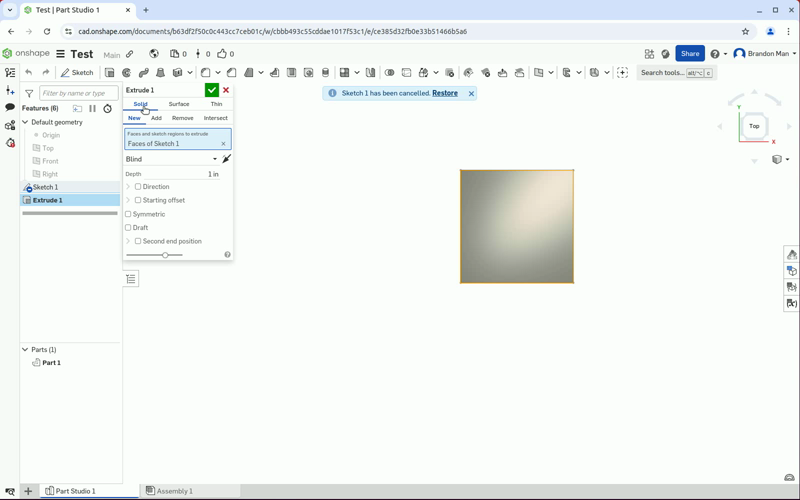
click(143, 106)
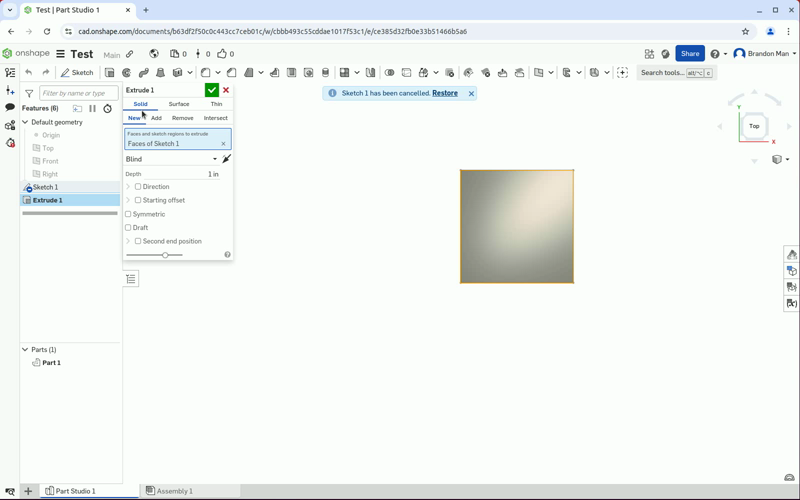
mouse_move(137, 120)
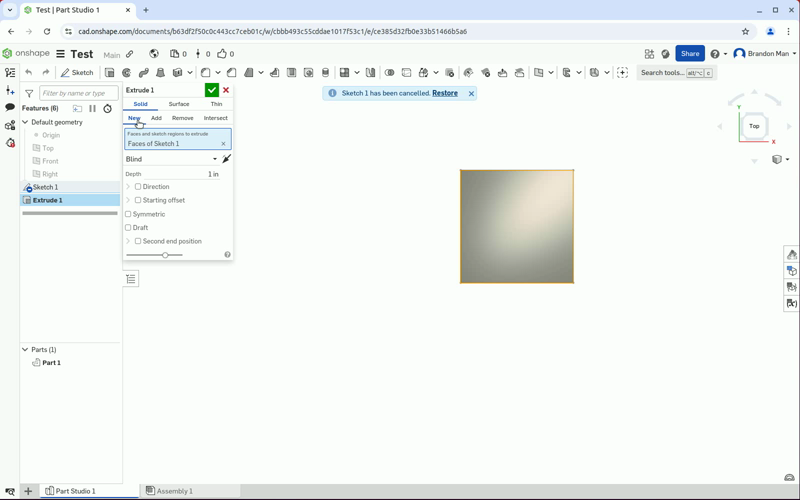
click(137, 120)
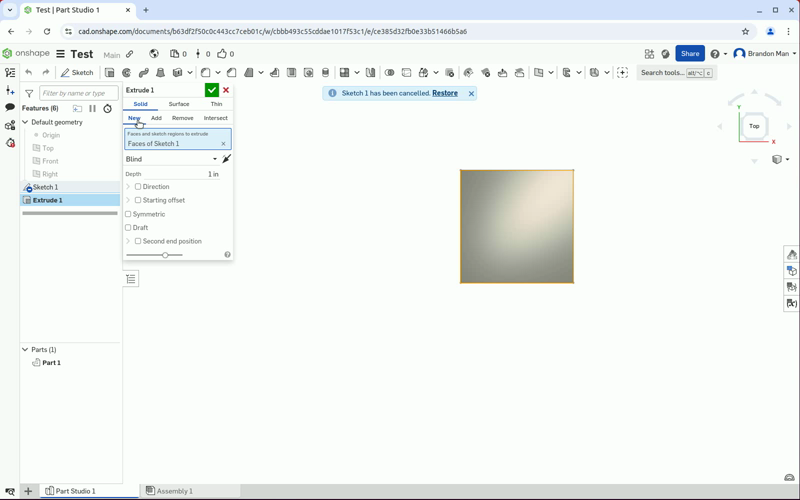
key(tab, 4)
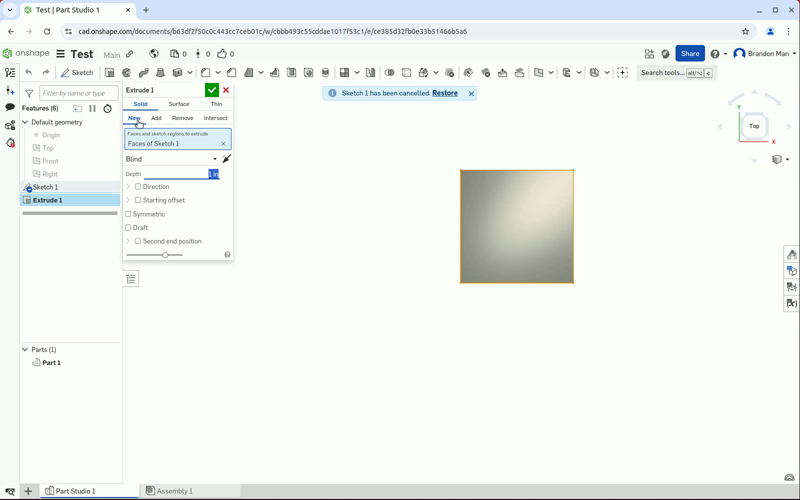
text(0.241)
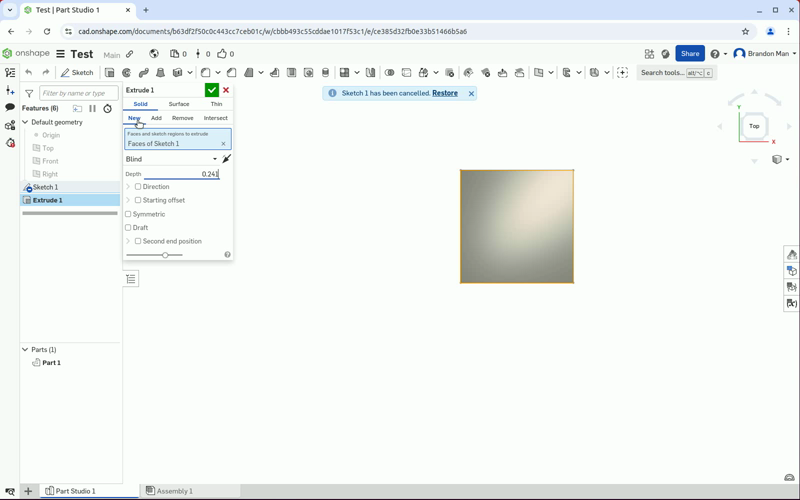
key(enter)
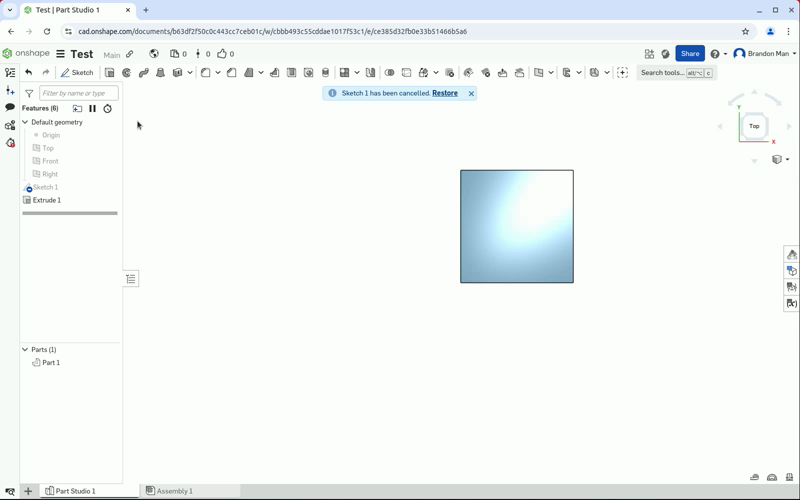
key(shift+h)
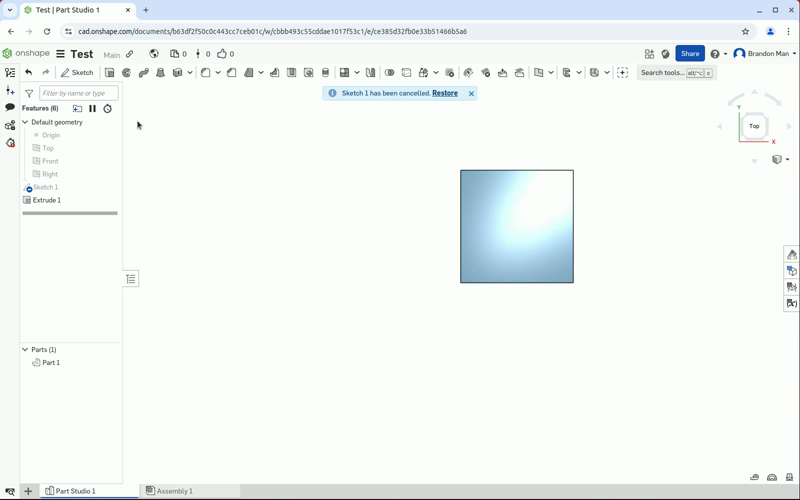
key(shift+h)
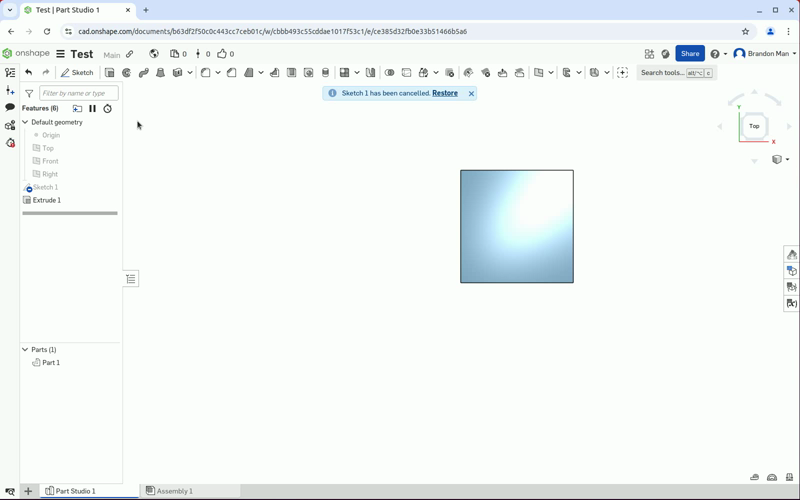
mouse_move(73, 189)
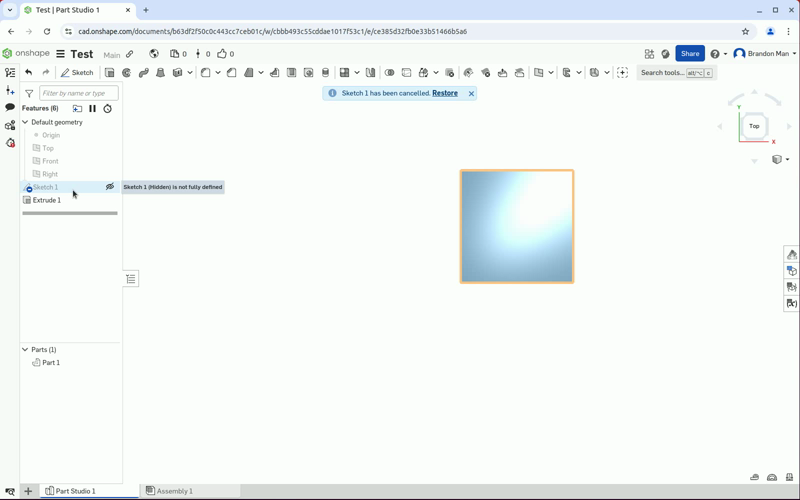
click(73, 189)
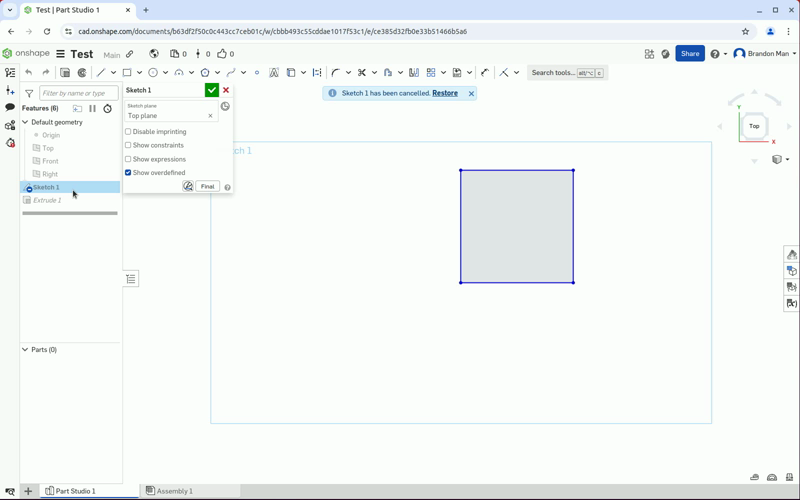
mouse_move(229, 92)
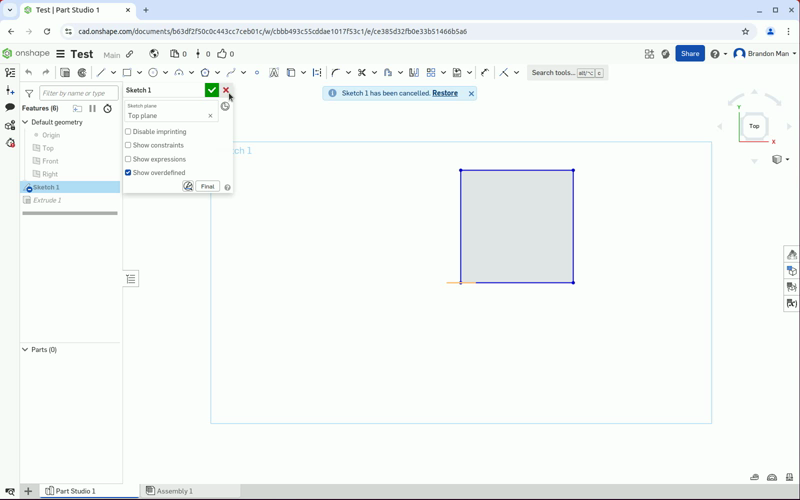
click(229, 92)
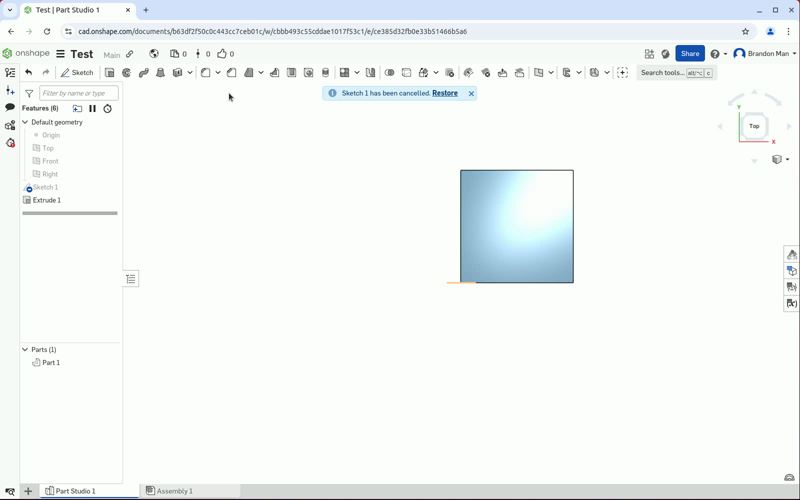
mouse_move(541, 75)
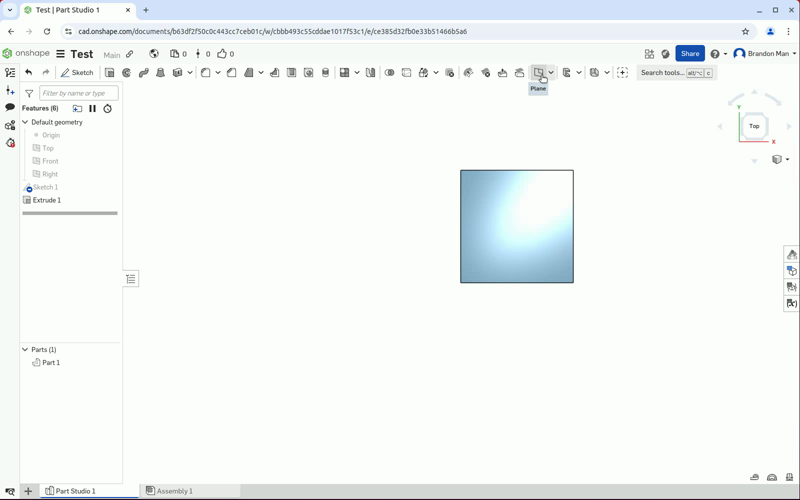
click(541, 75)
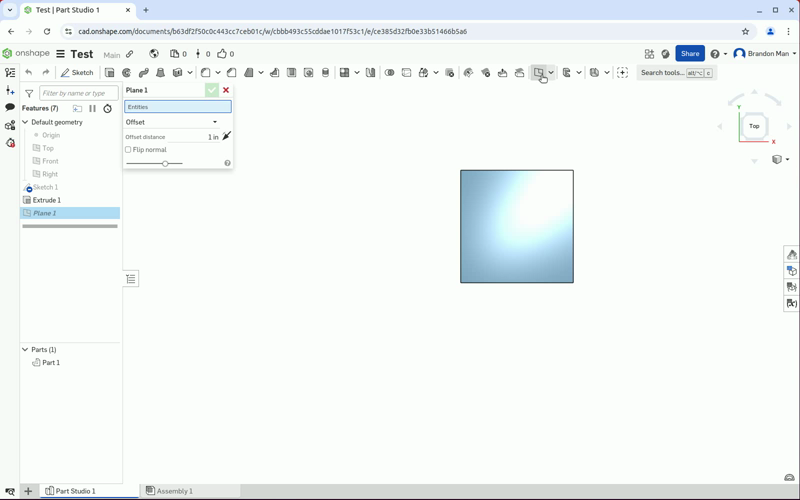
mouse_move(73, 150)
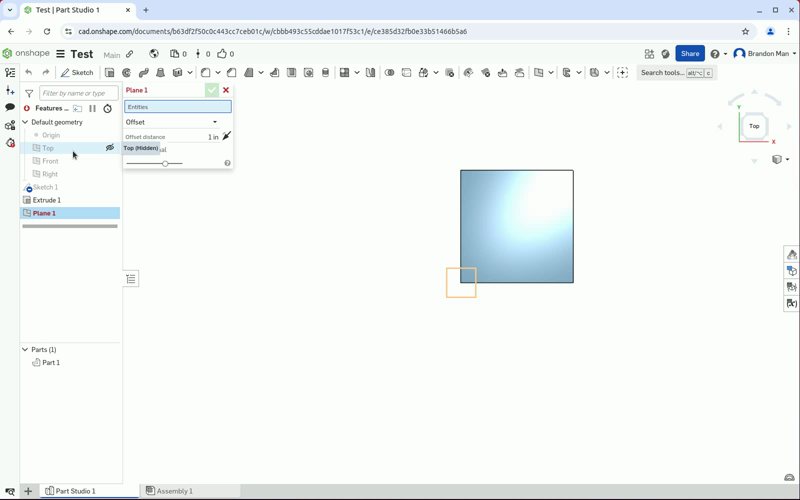
click(73, 150)
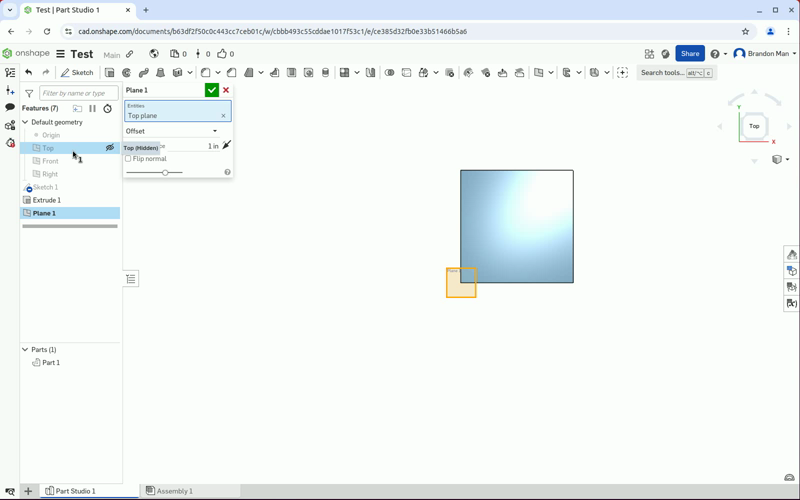
key(tab, 2)
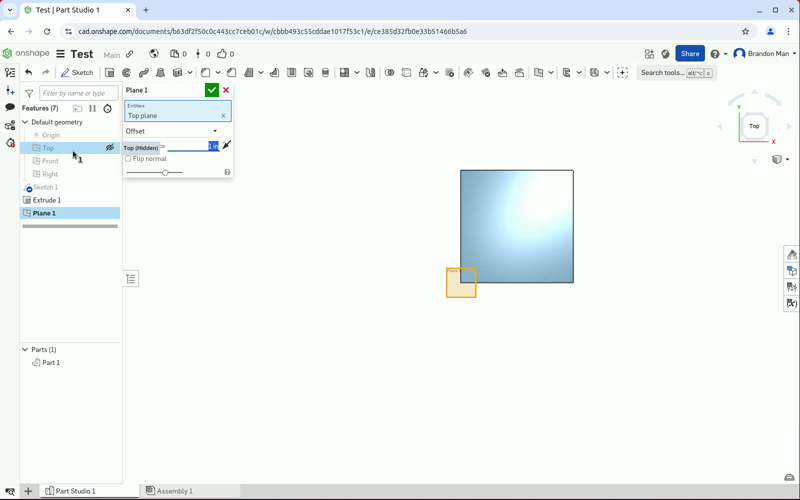
text(0.246)
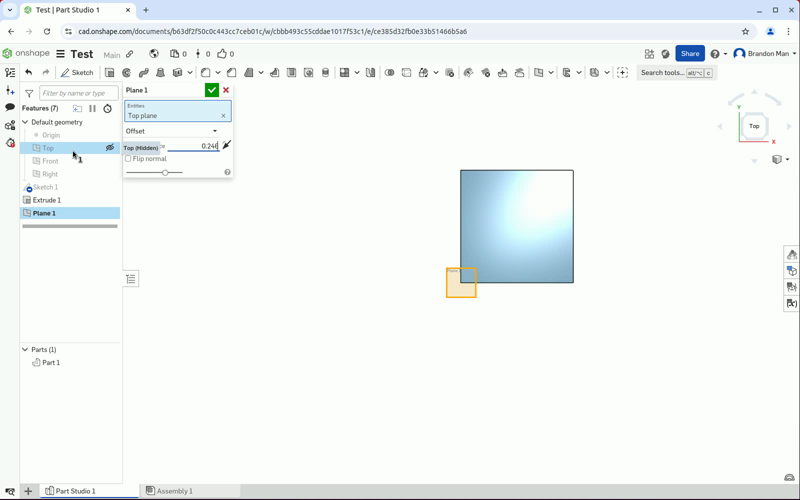
key(enter, 2)
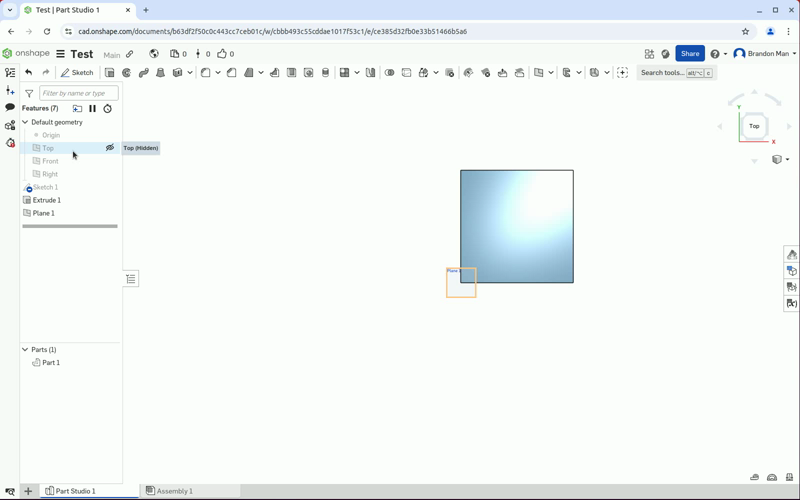
key(shift+s)
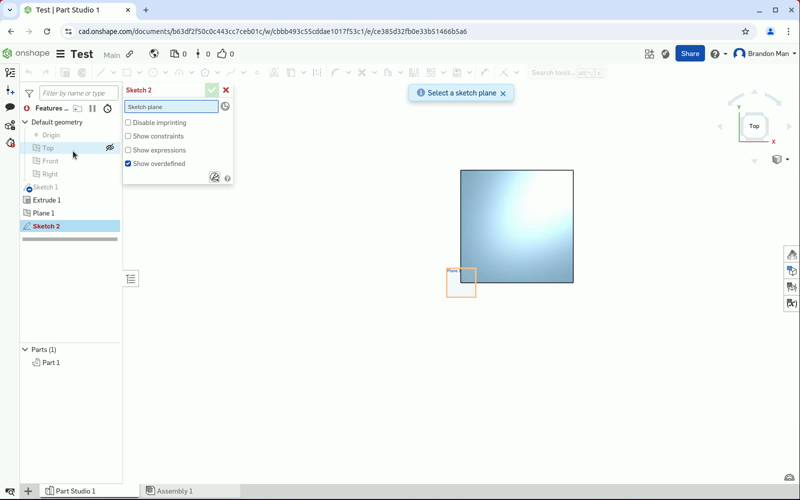
mouse_move(73, 215)
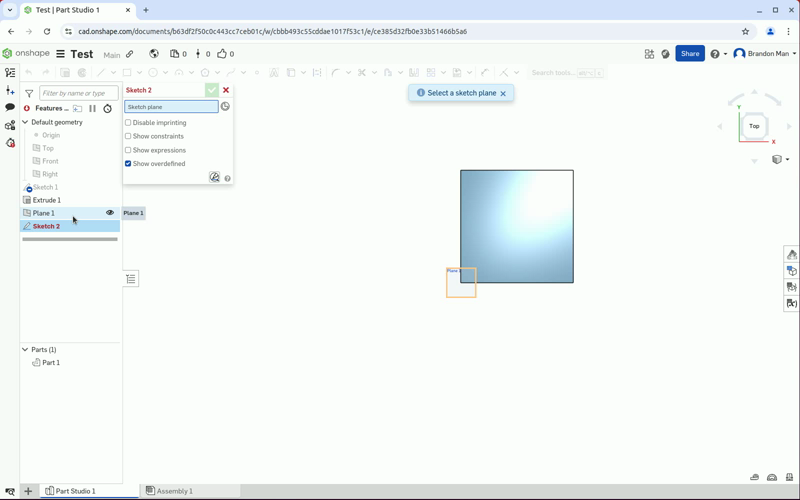
click(73, 215)
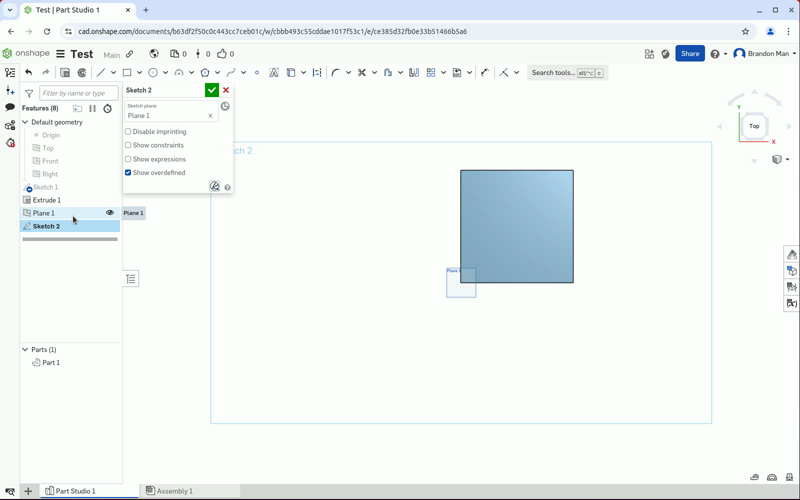
mouse_move(73, 352)
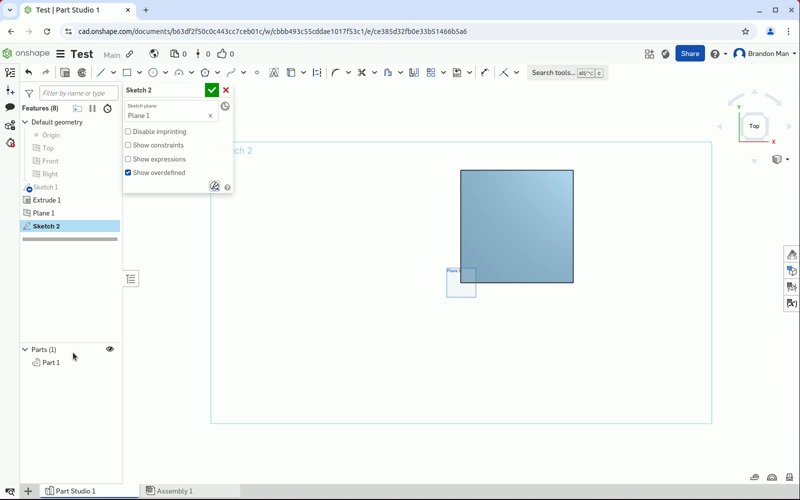
key(y)
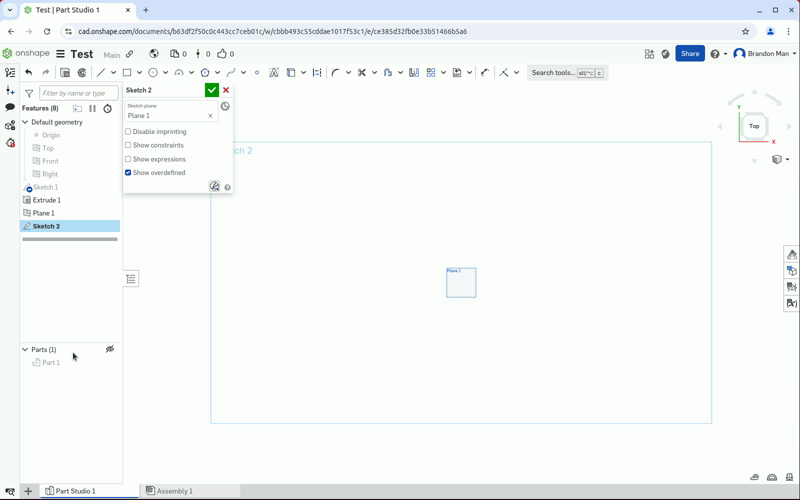
key(l)
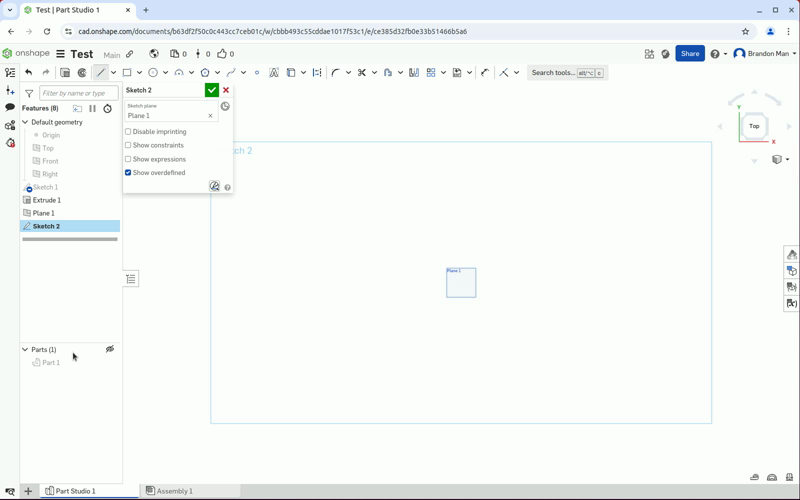
key_down(shift)
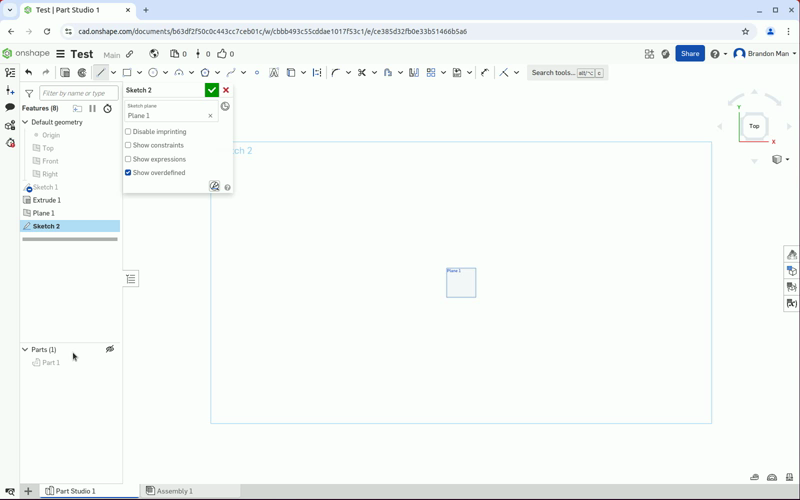
mouse_move(466, 276)
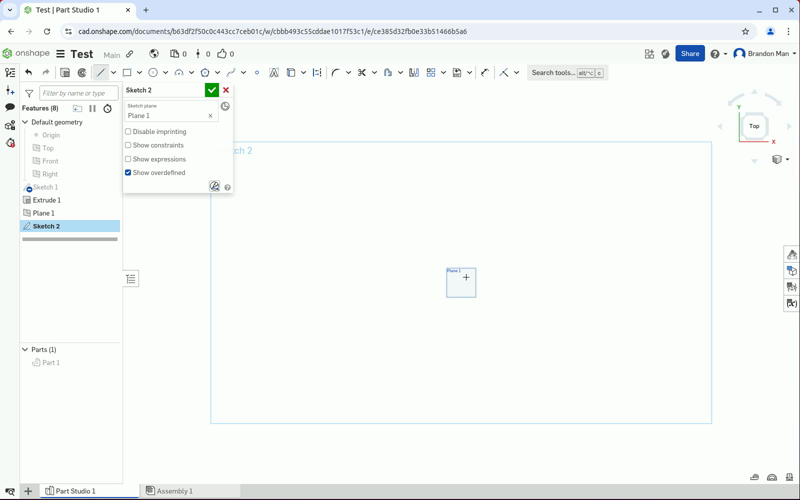
click(466, 276)
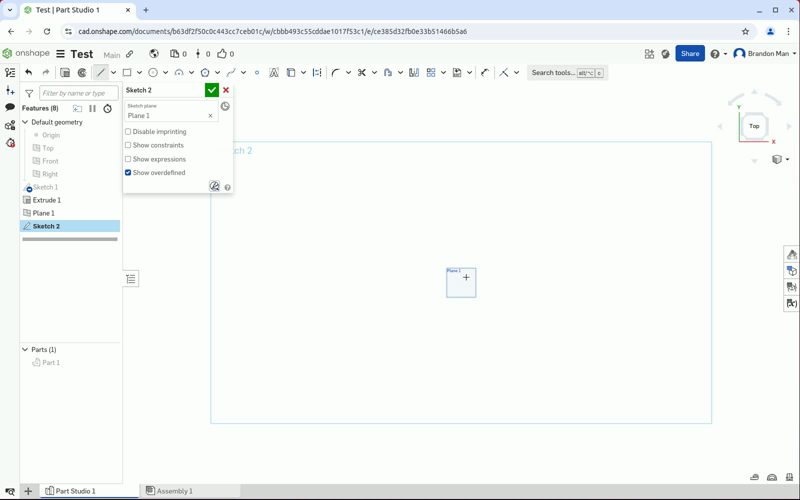
key_up(shift)
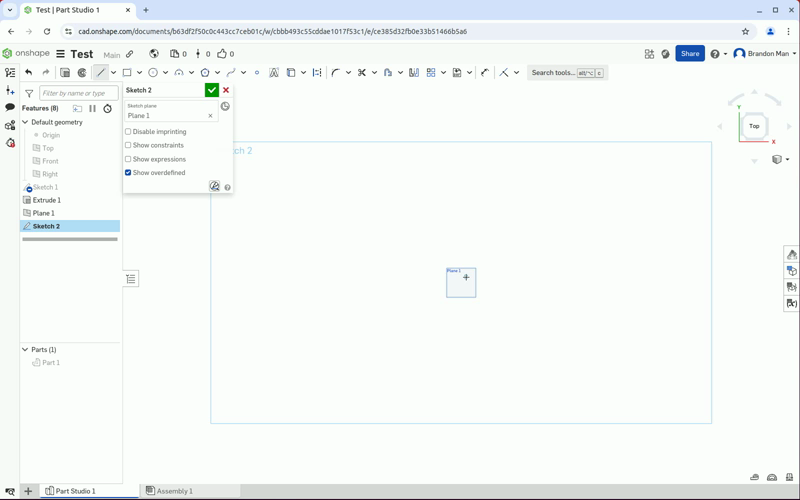
key_down(shift)
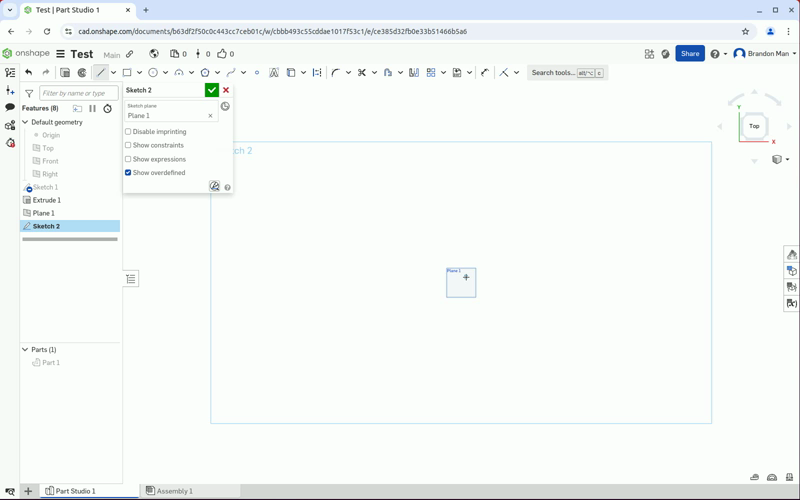
mouse_move(566, 276)
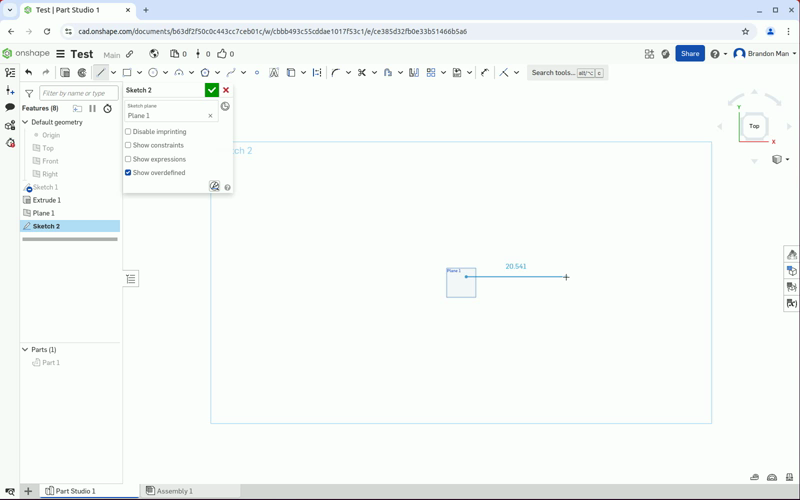
click(566, 276)
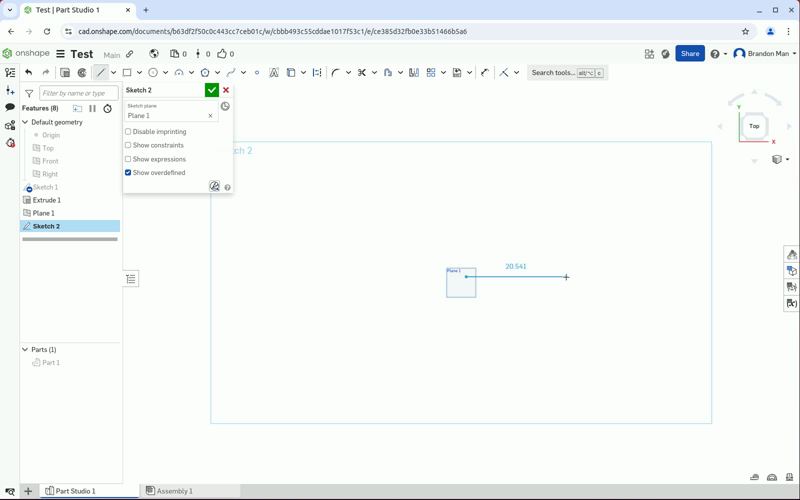
key_up(shift)
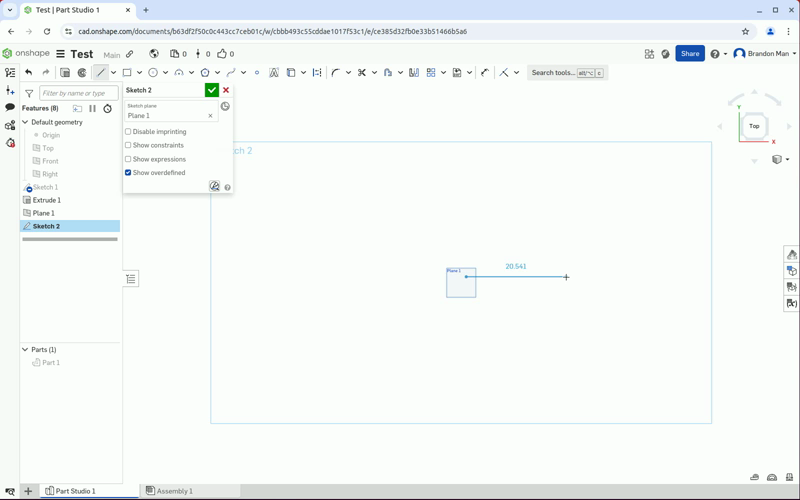
key_down(shift)
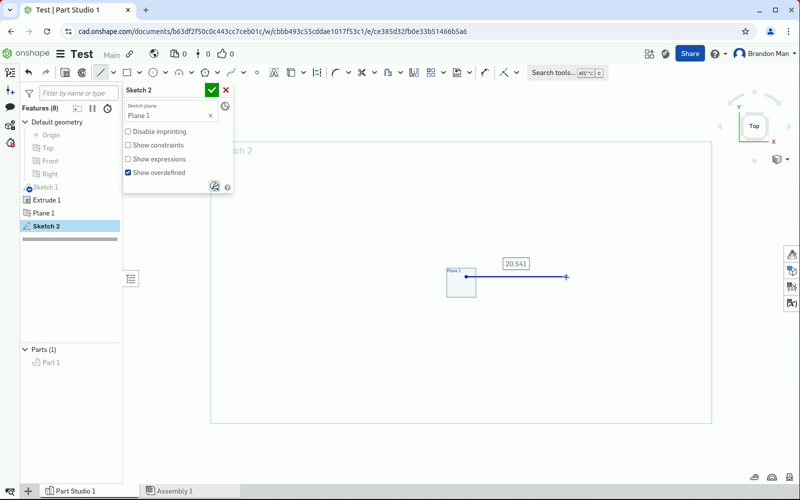
mouse_move(566, 177)
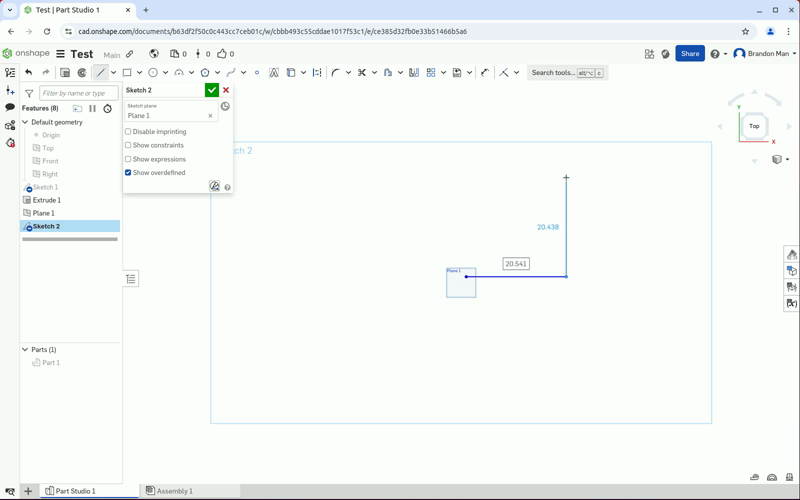
click(566, 177)
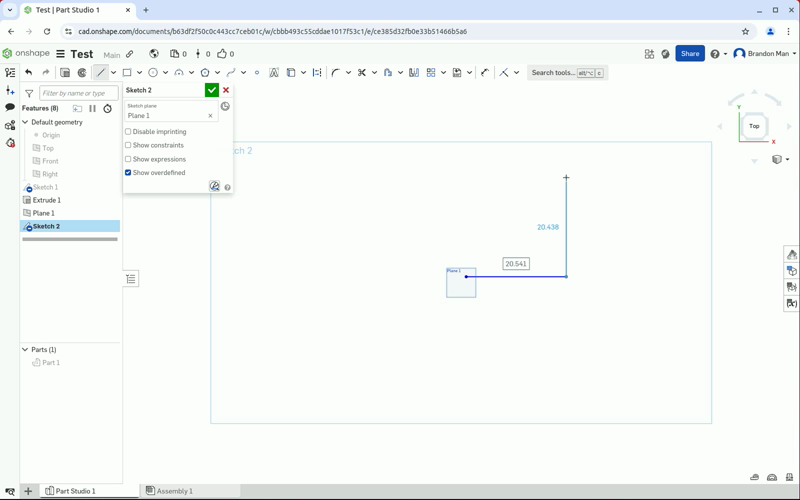
key_up(shift)
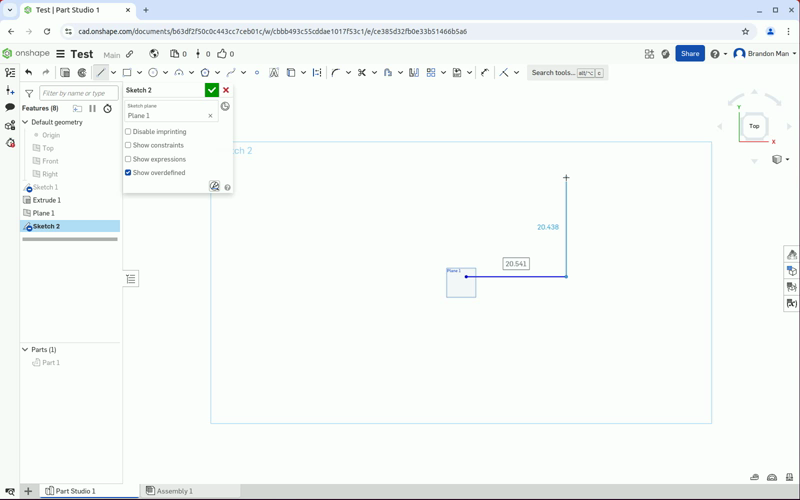
key_down(shift)
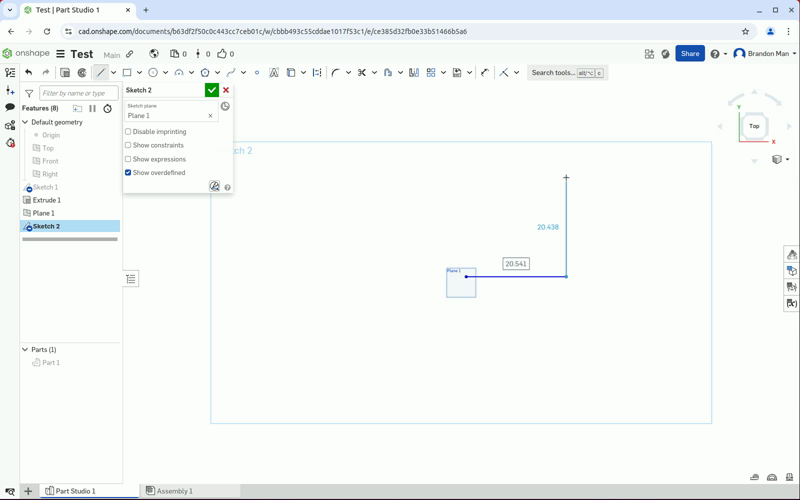
mouse_move(466, 177)
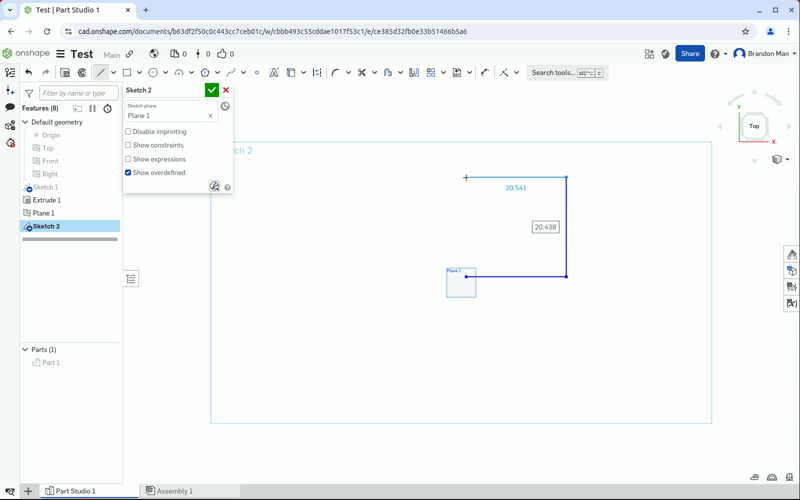
click(466, 177)
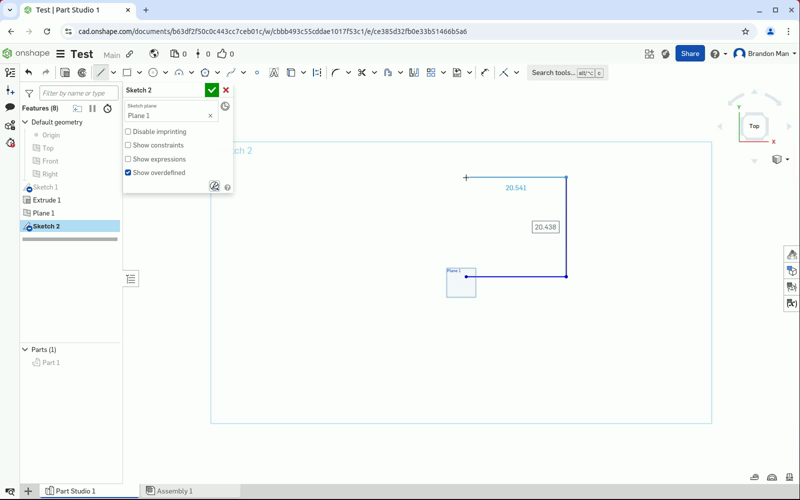
key_up(shift)
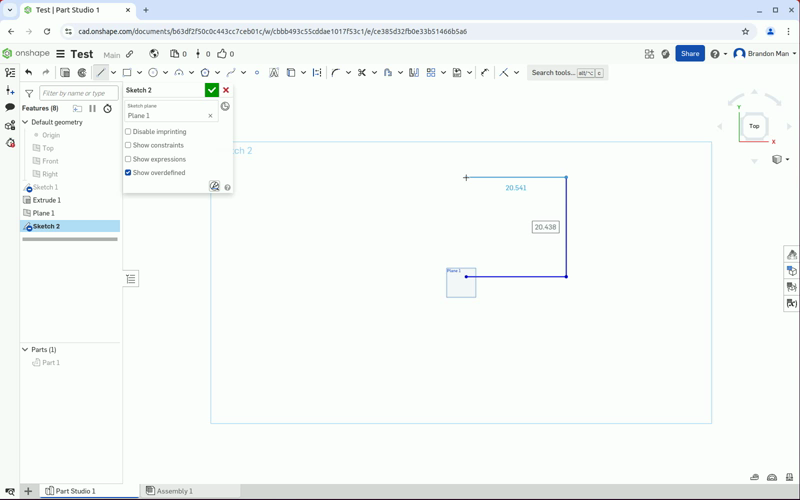
key_down(shift)
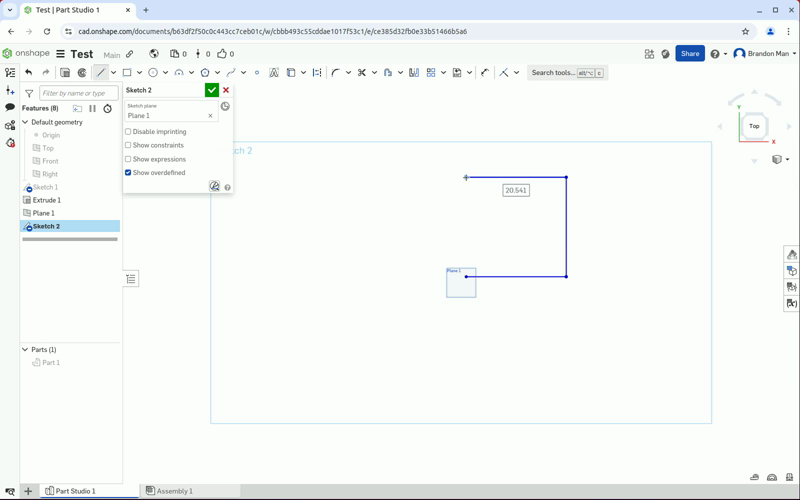
mouse_move(466, 276)
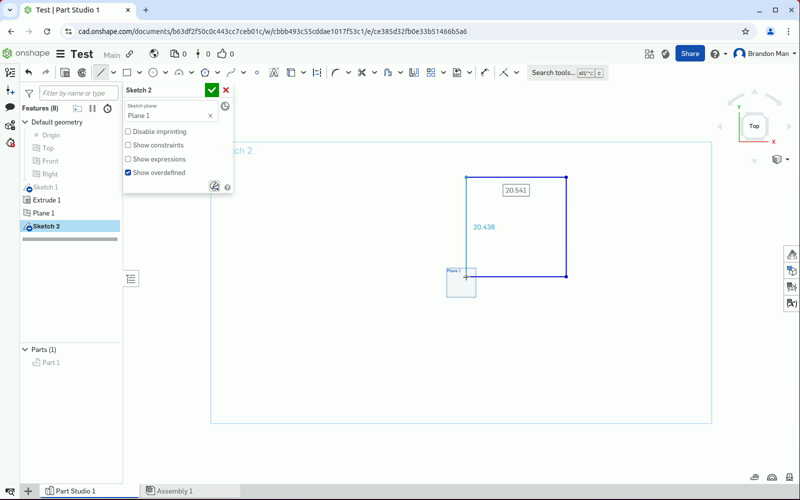
key_up(shift)
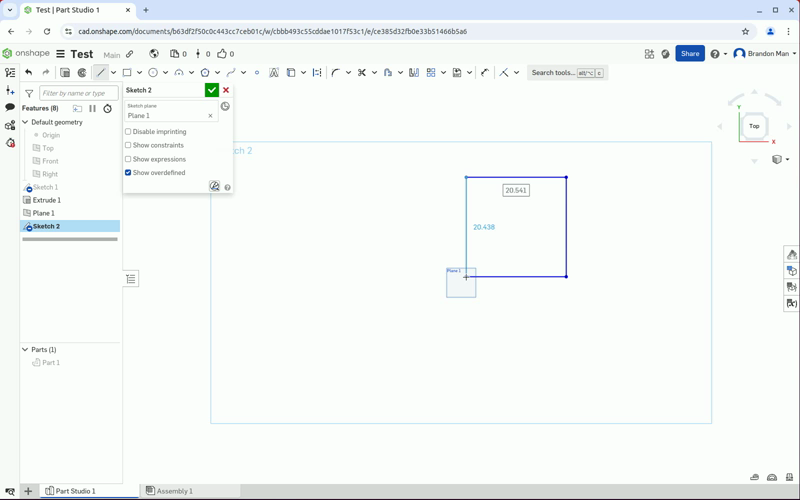
click(466, 276)
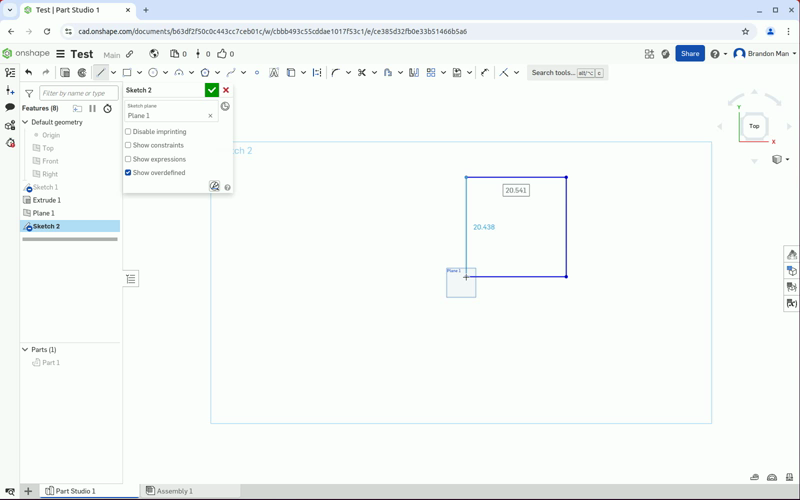
key(esc)
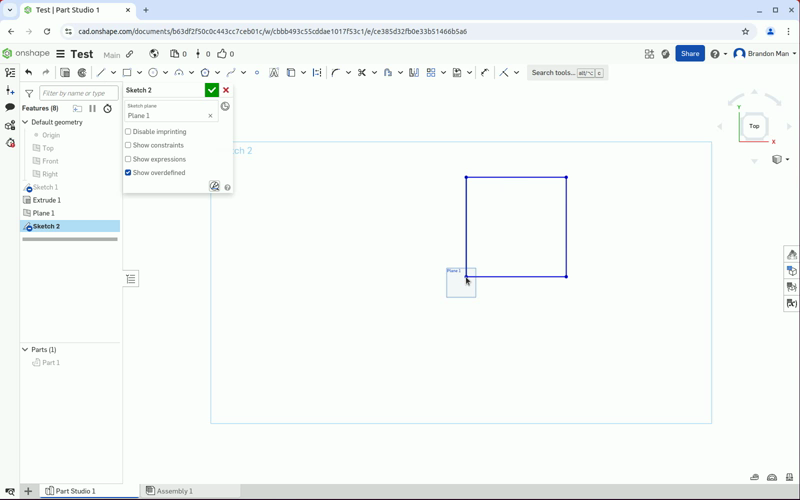
mouse_move(553, 192)
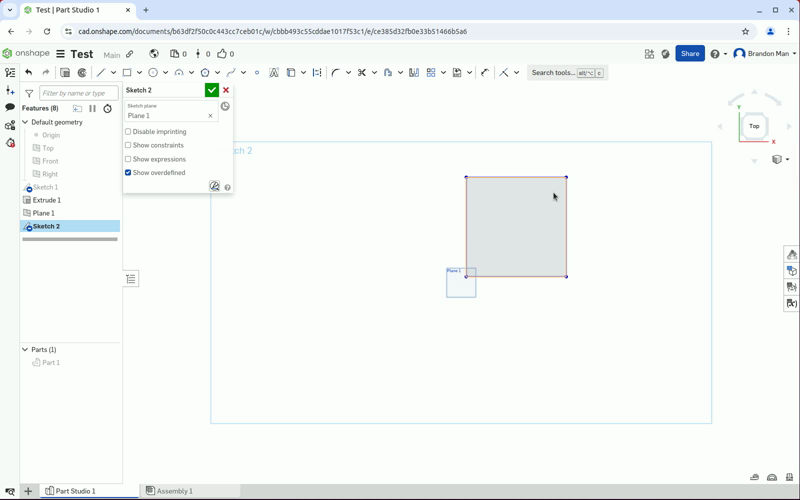
click(553, 192)
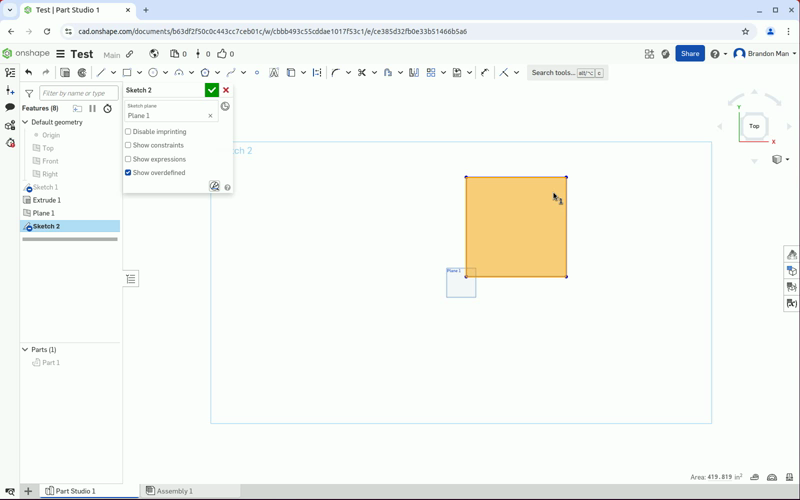
mouse_move(73, 352)
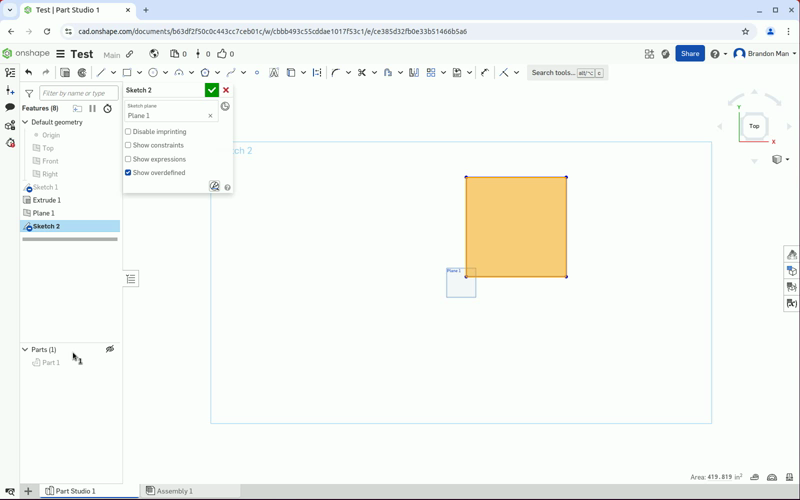
key(shift+y)
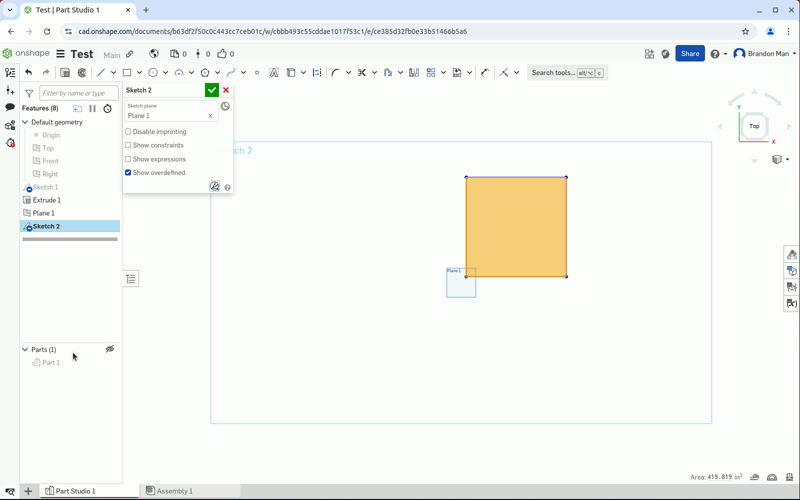
key(shift+e)
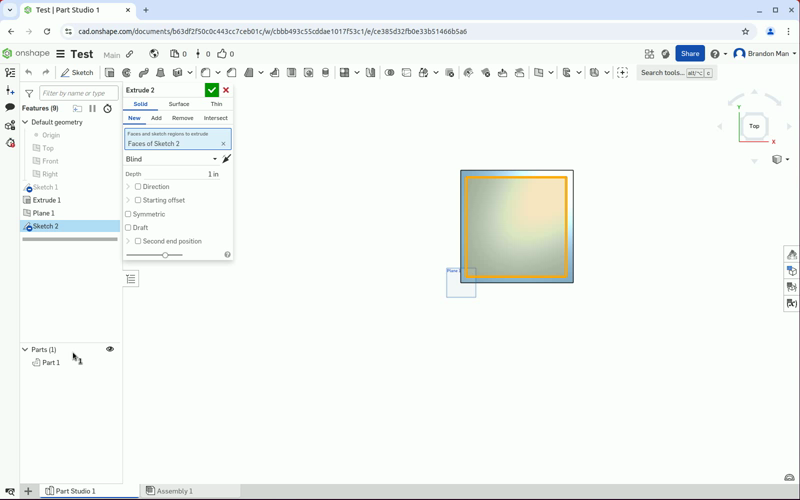
mouse_move(143, 106)
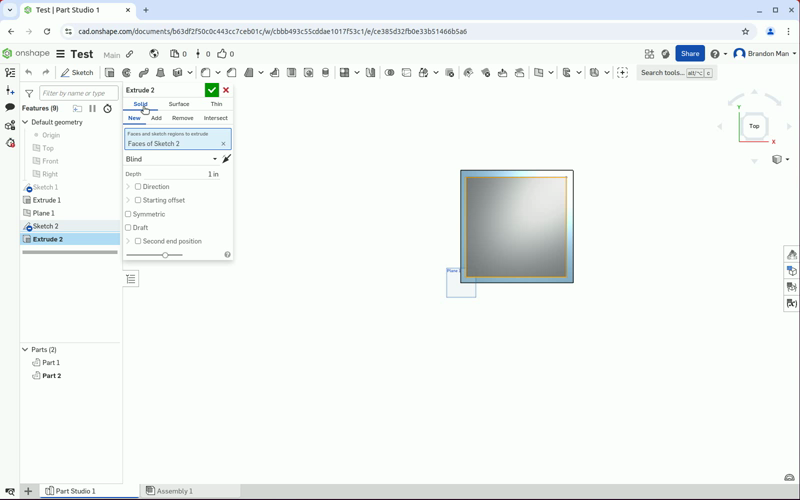
click(143, 106)
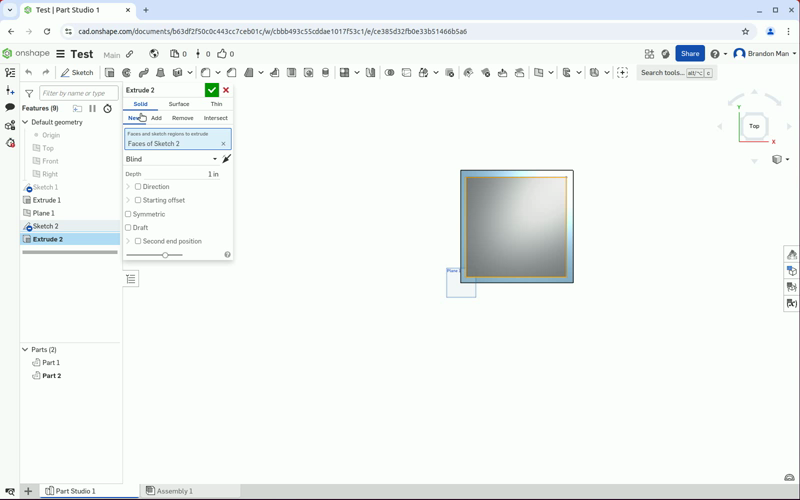
mouse_move(137, 120)
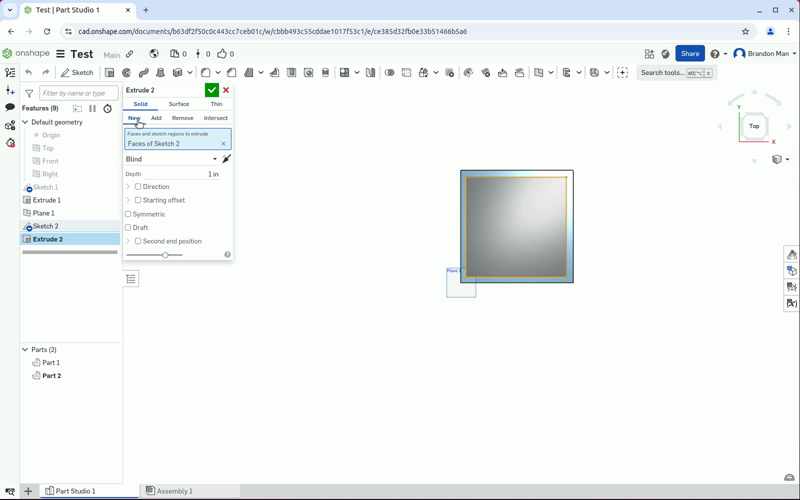
click(137, 120)
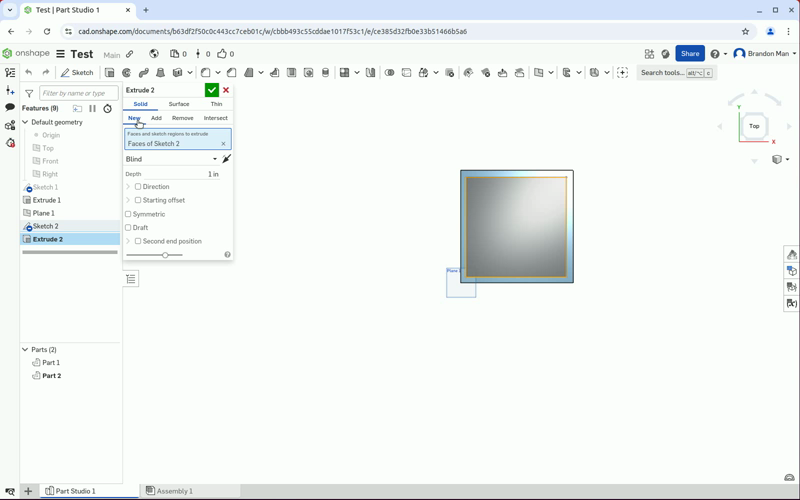
key(tab, 4)
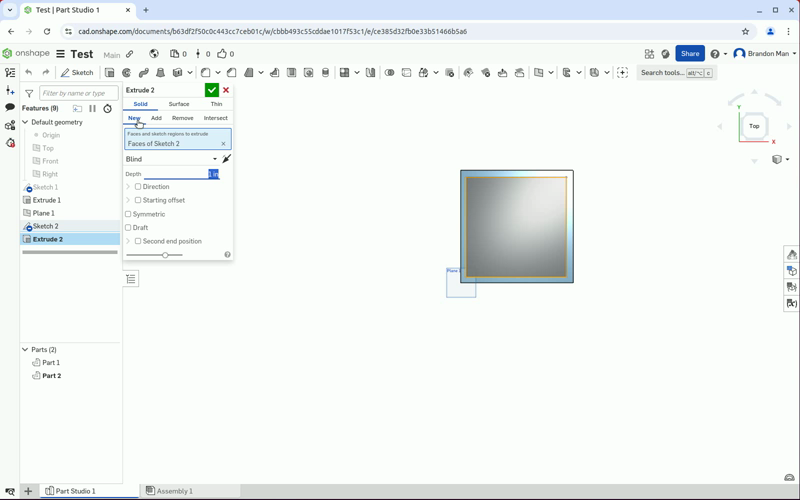
text(0.241)
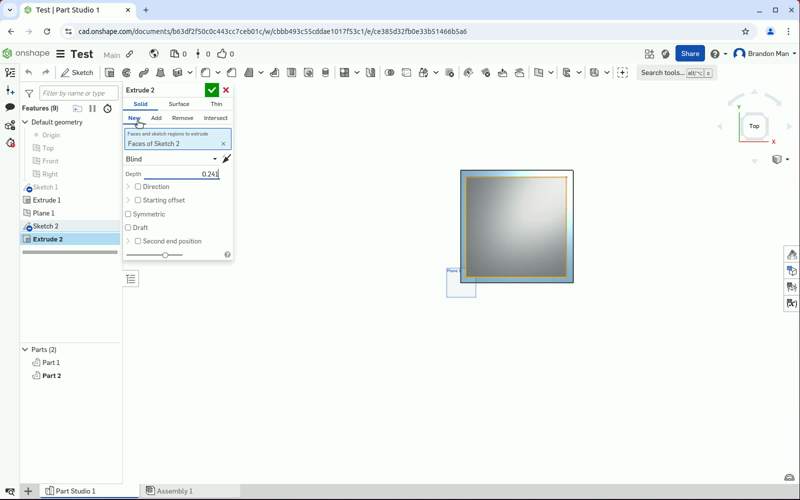
key(enter)
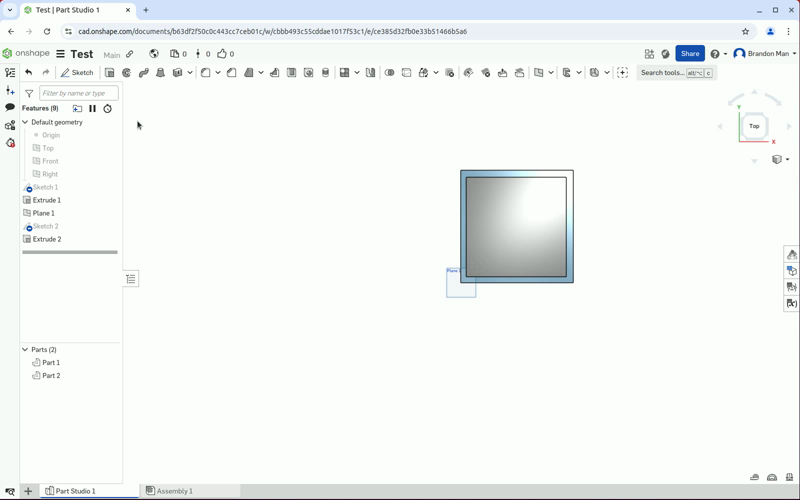
key(shift+h)
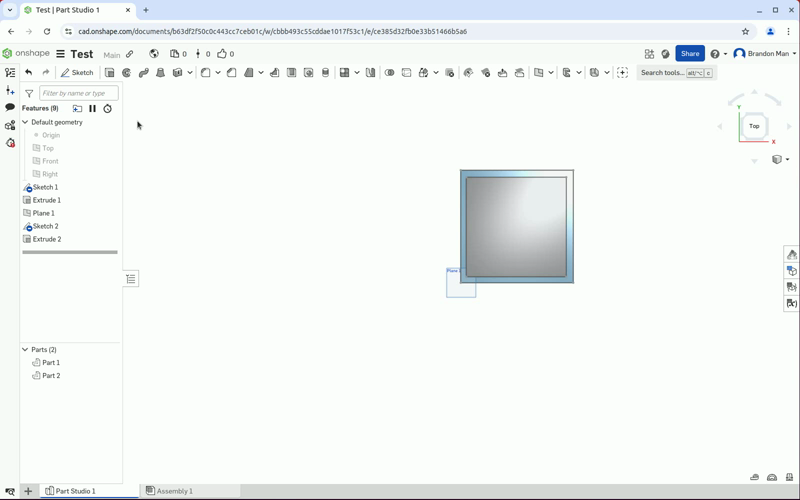
key(shift+h)
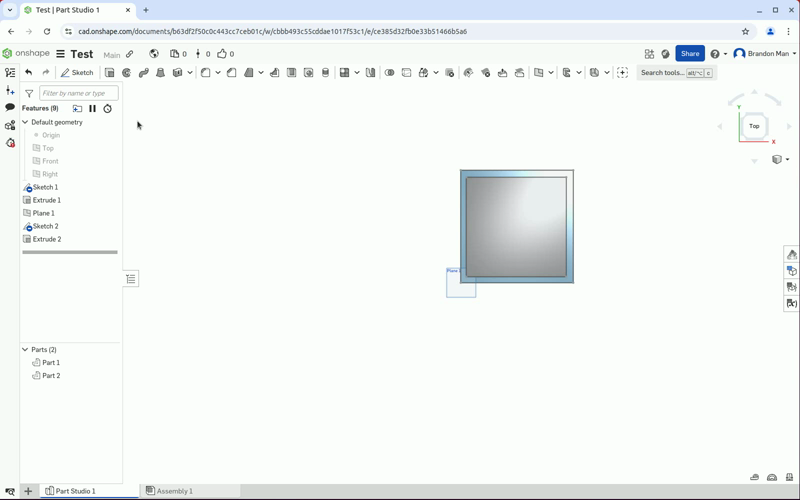
key(shift+7)
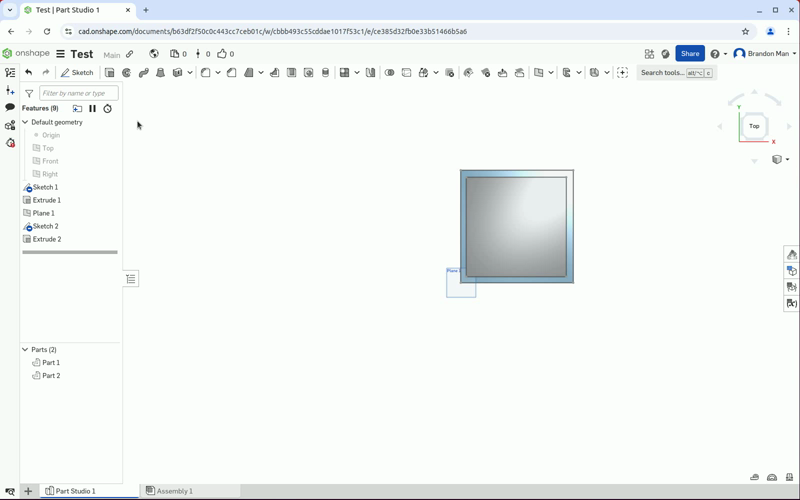
key(up, 3)
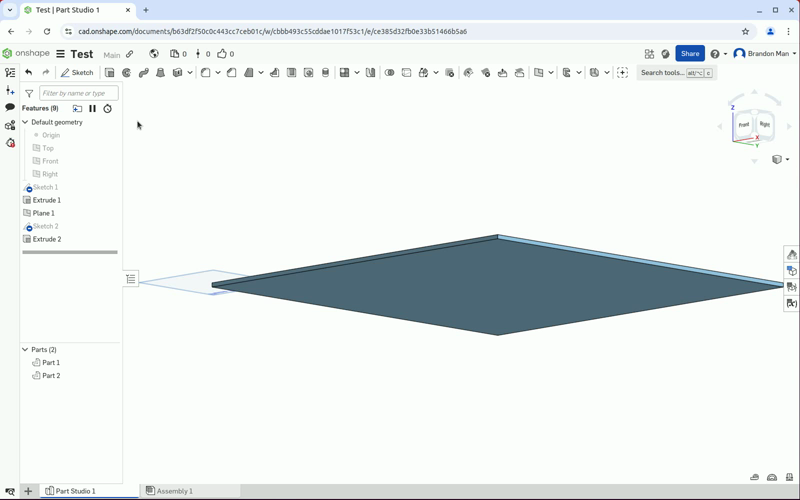
key(left, 3)
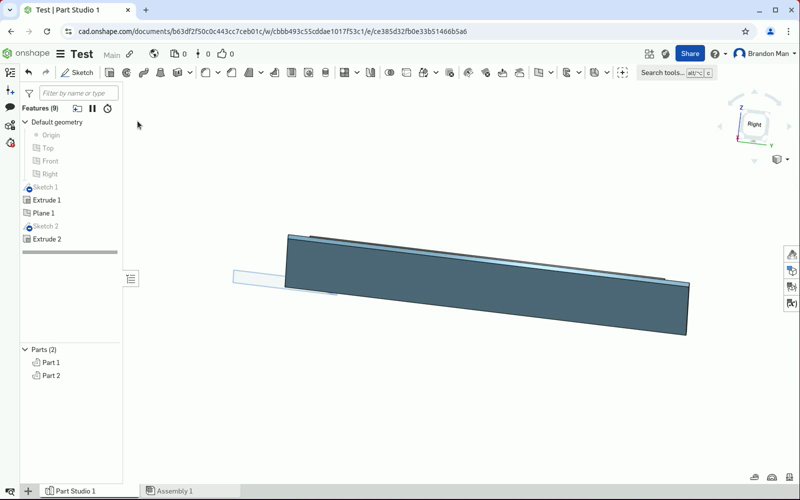
key(right, 3)
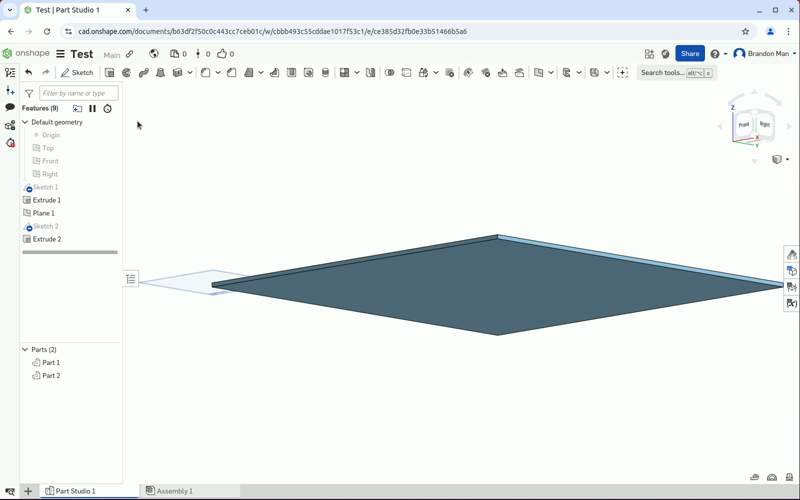
key(down, 3)
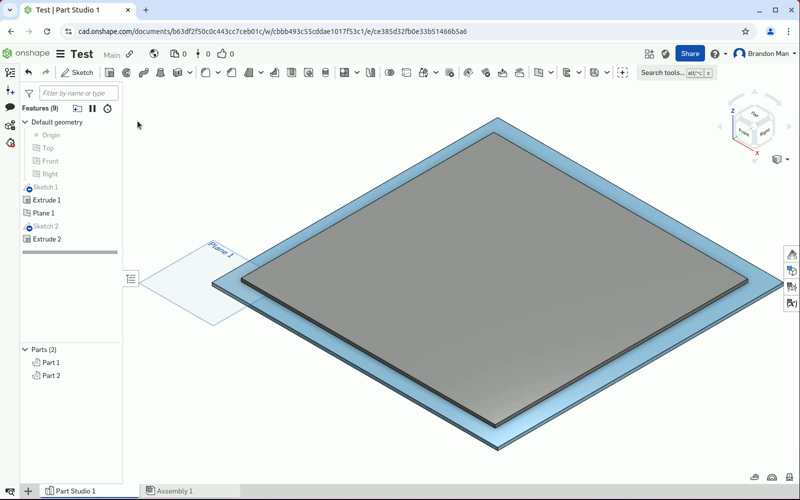
mouse_move(73, 189)
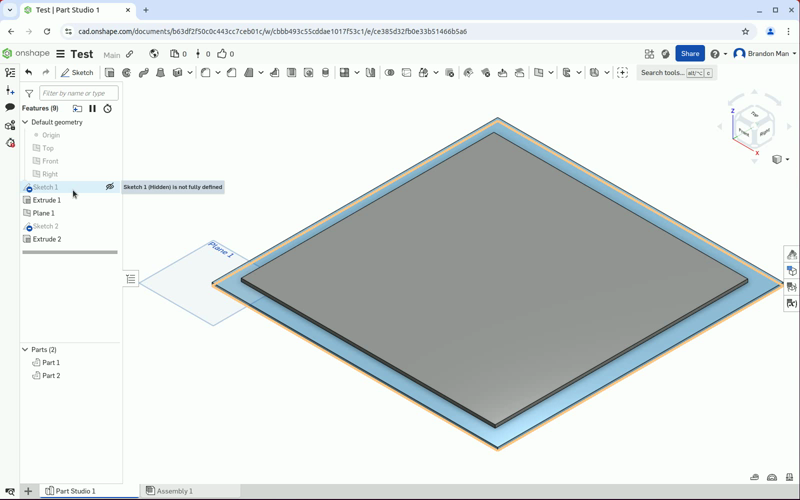
click(73, 189)